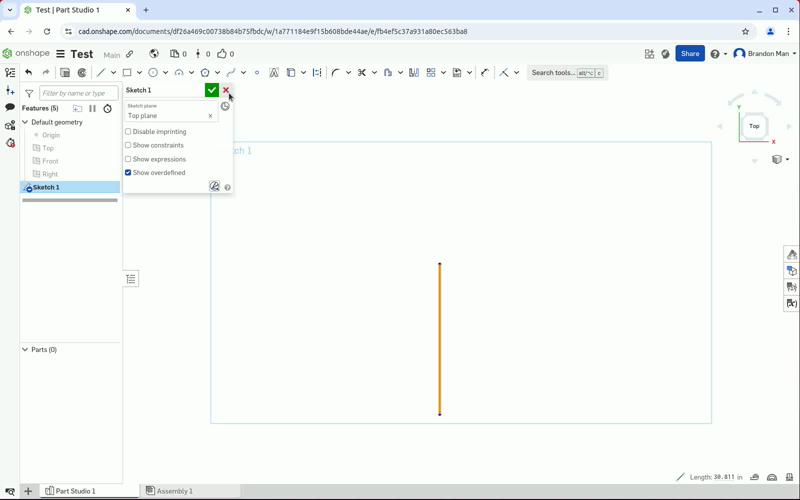
key(shift+h)
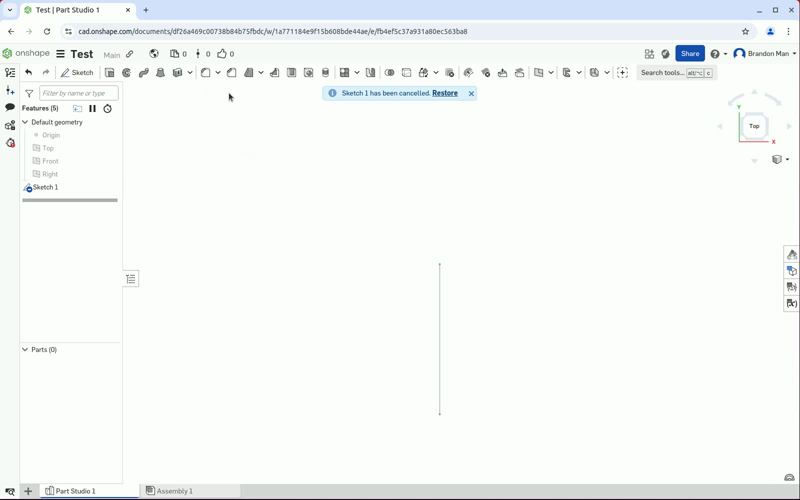
key(shift+s)
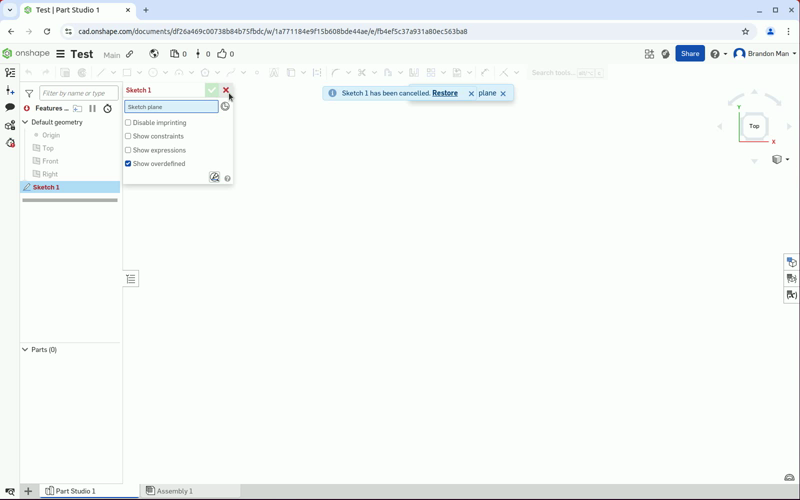
mouse_move(73, 150)
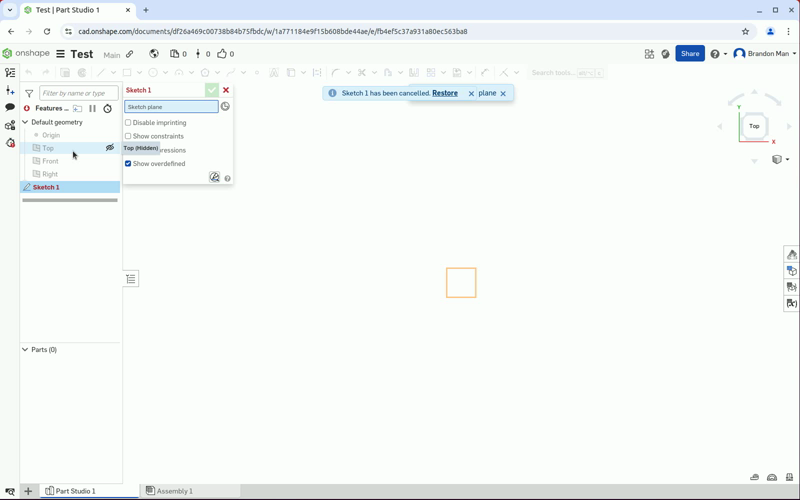
click(73, 150)
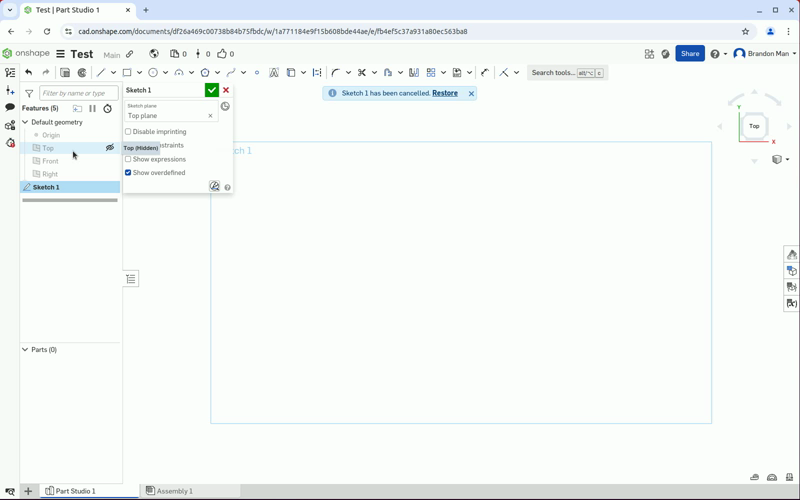
mouse_move(73, 352)
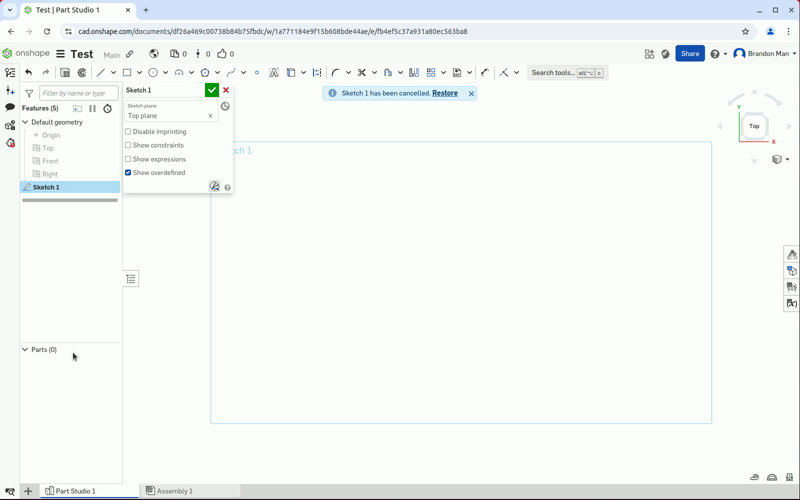
key(y)
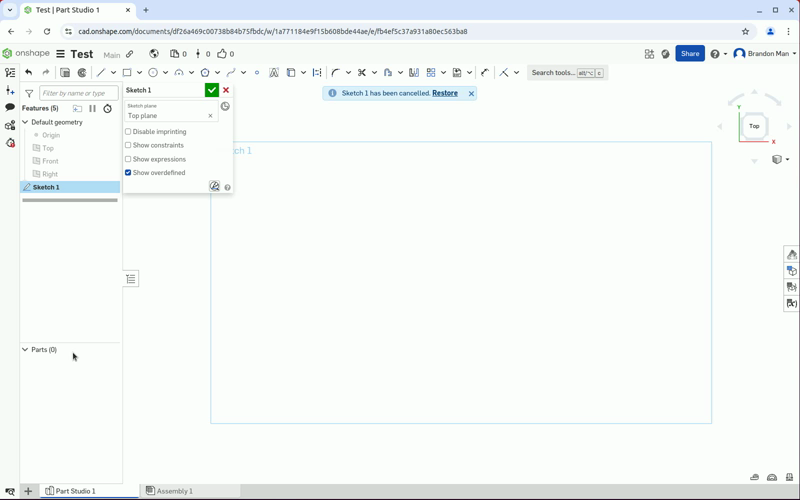
key(l)
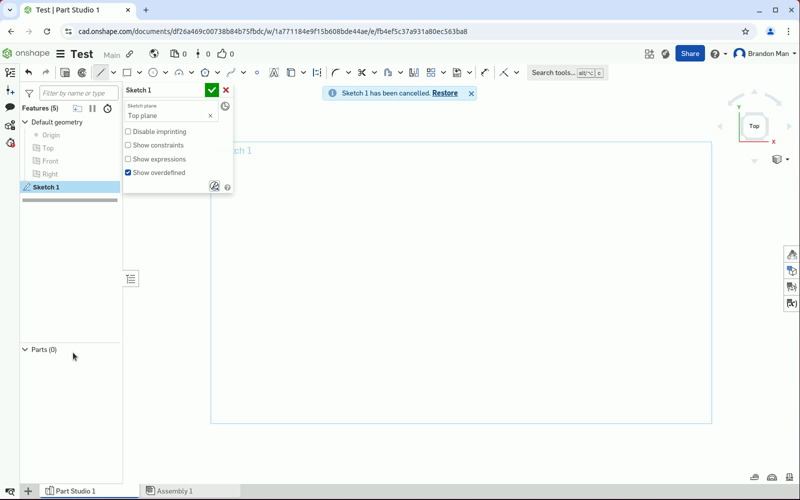
key_down(shift)
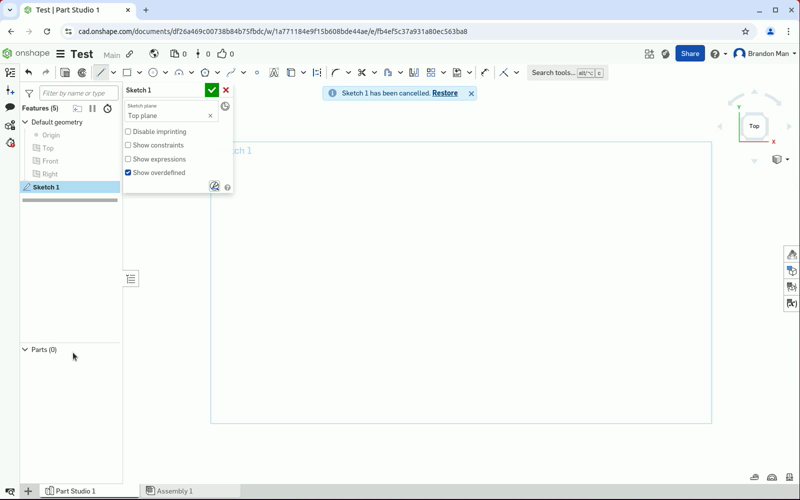
mouse_move(348, 339)
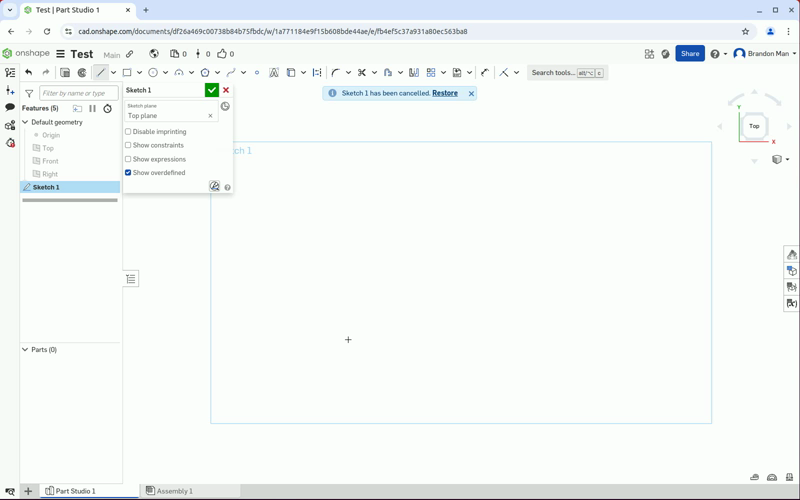
click(348, 339)
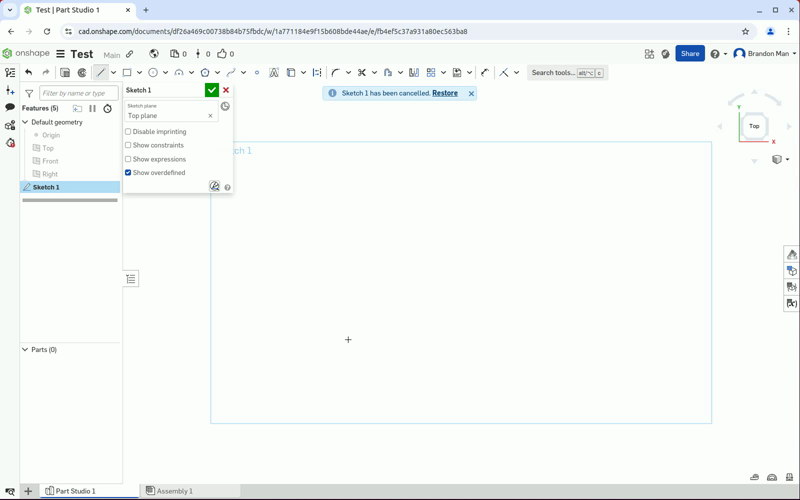
key_up(shift)
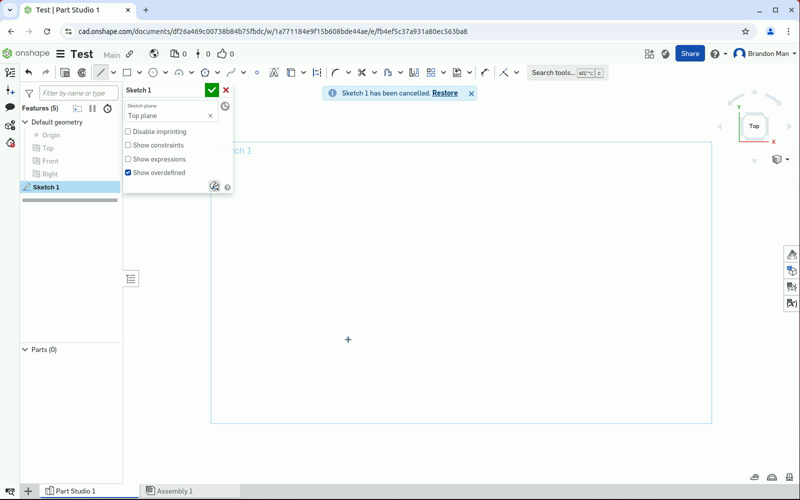
key_down(shift)
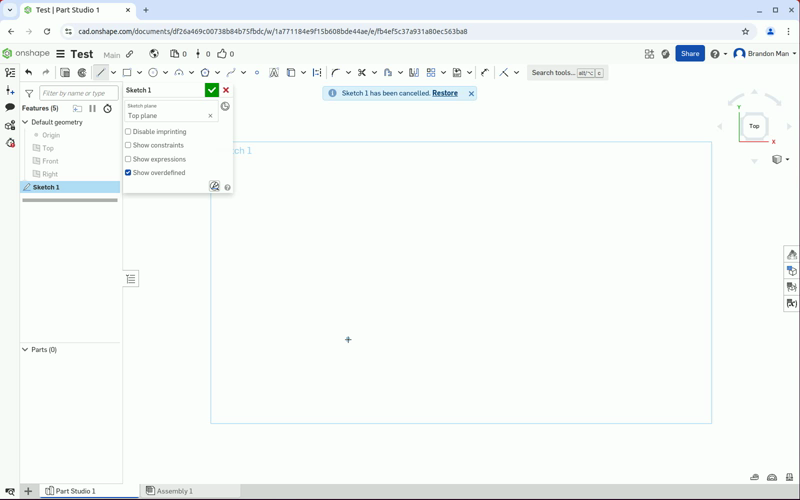
mouse_move(572, 339)
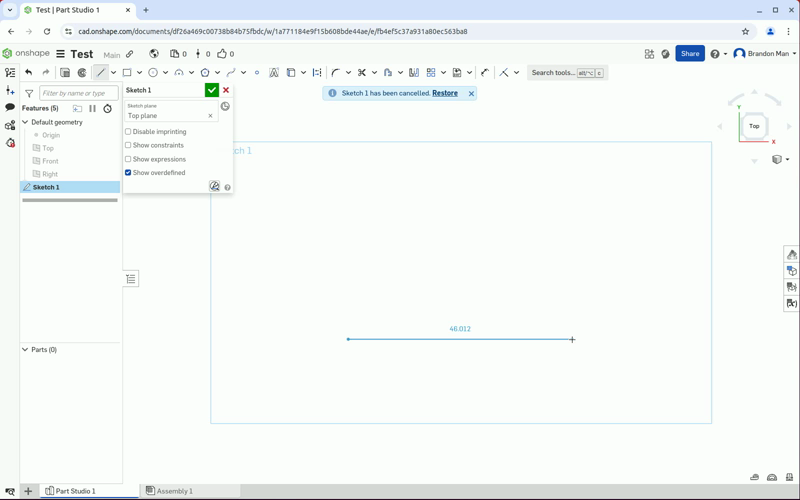
click(572, 339)
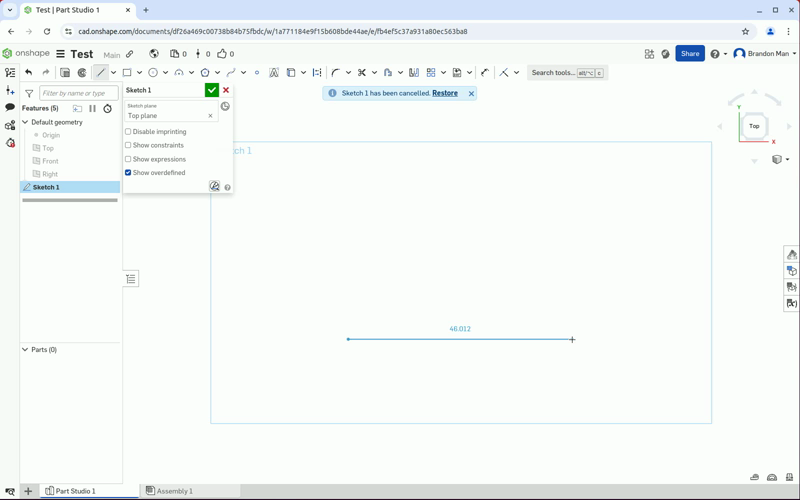
key_up(shift)
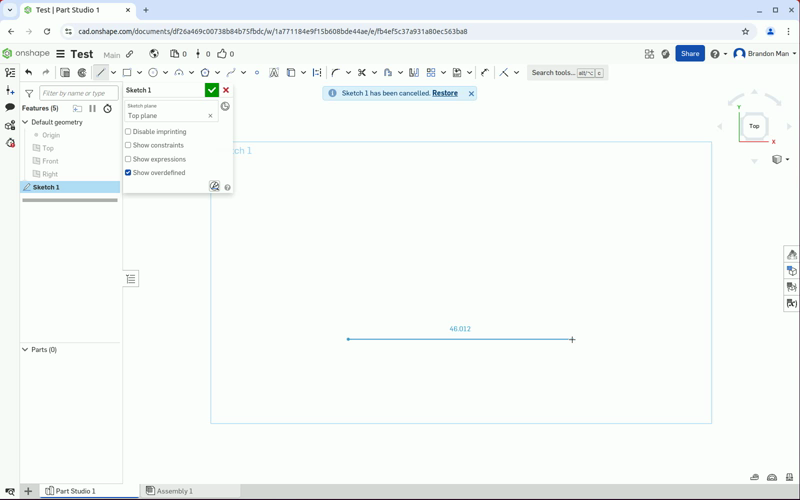
key_down(shift)
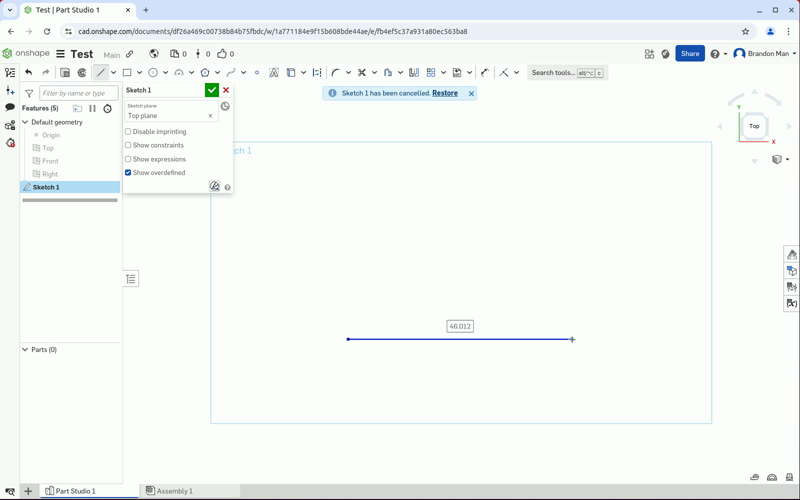
mouse_move(572, 226)
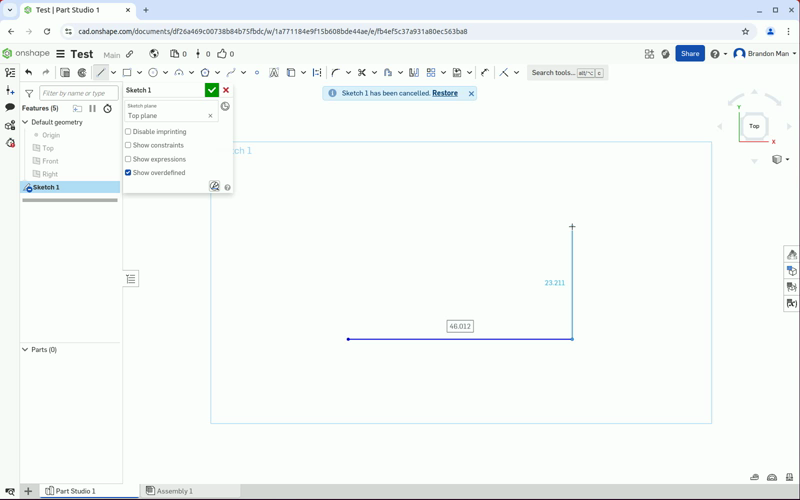
click(572, 226)
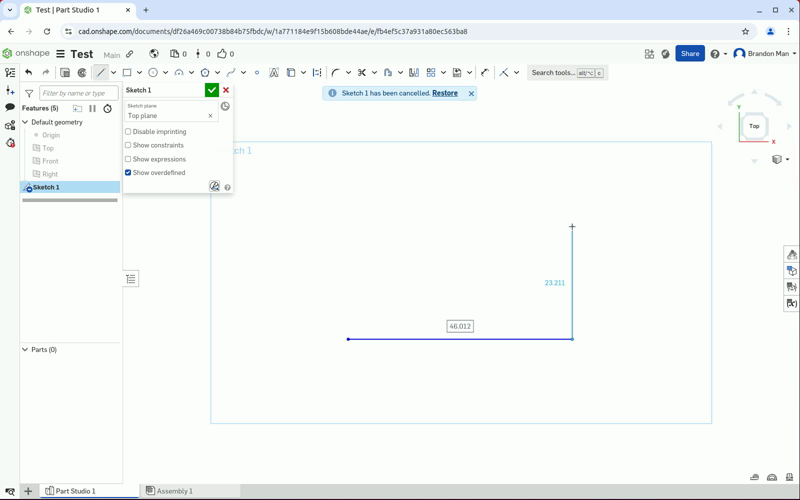
key_up(shift)
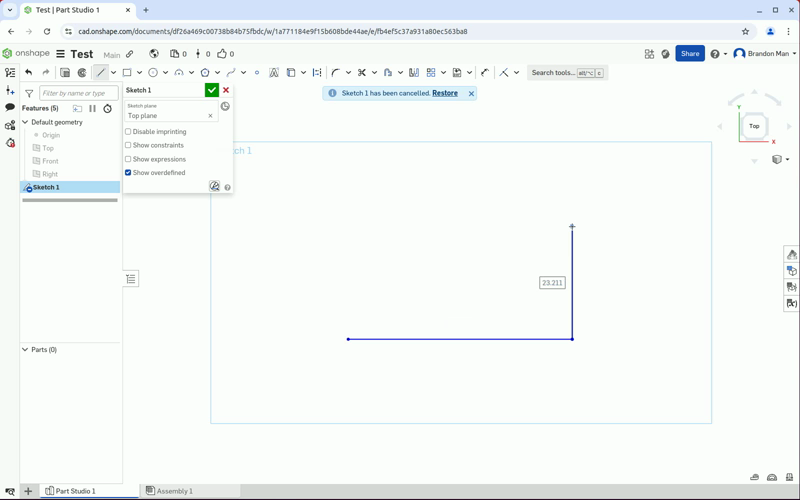
key_down(shift)
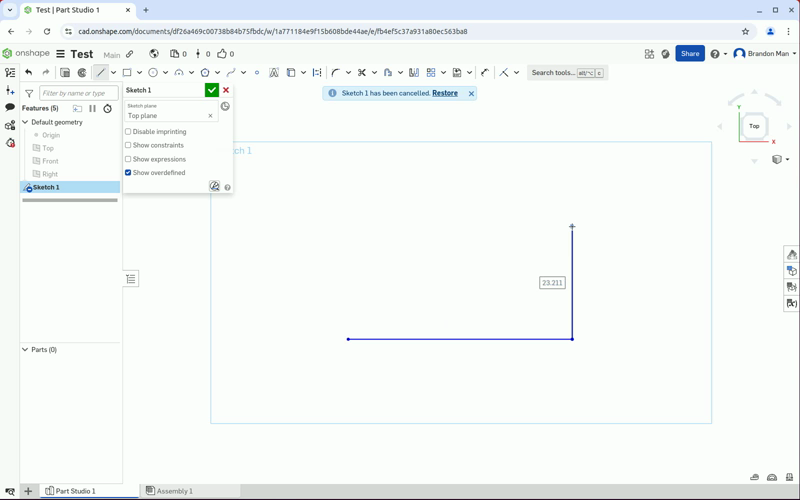
mouse_move(589, 226)
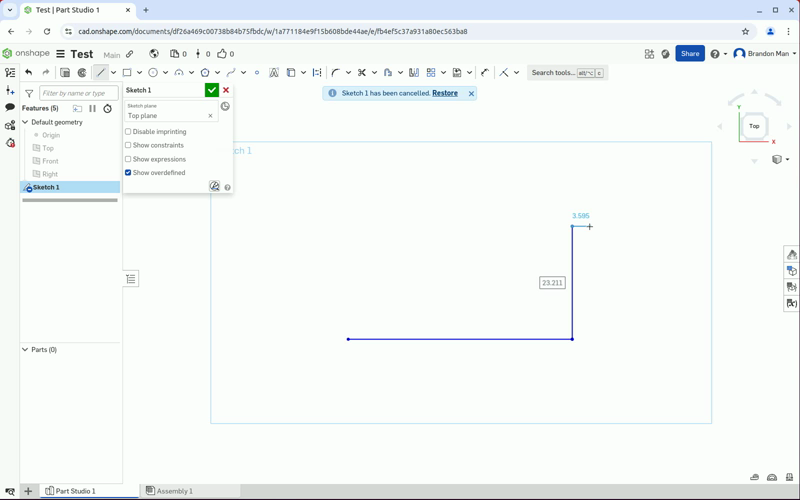
mouse_move(564, 226)
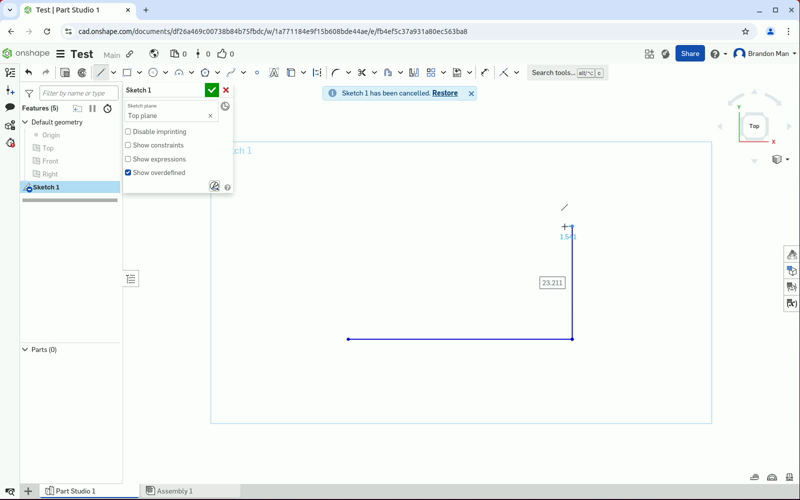
scroll(6)
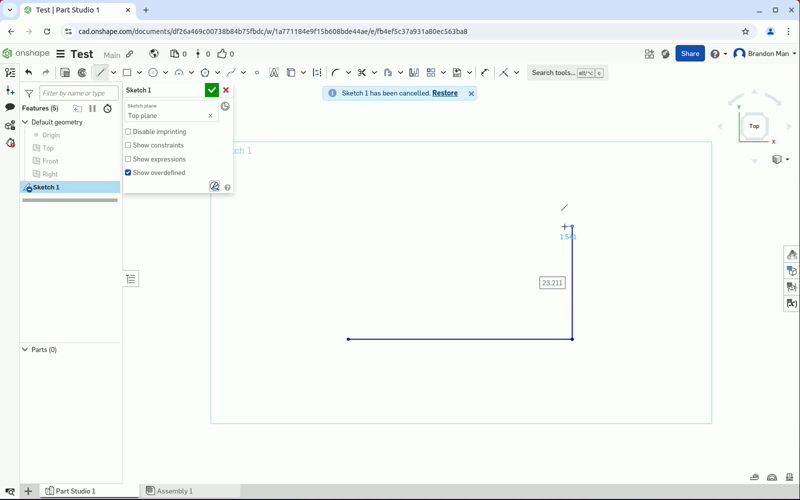
scroll(6)
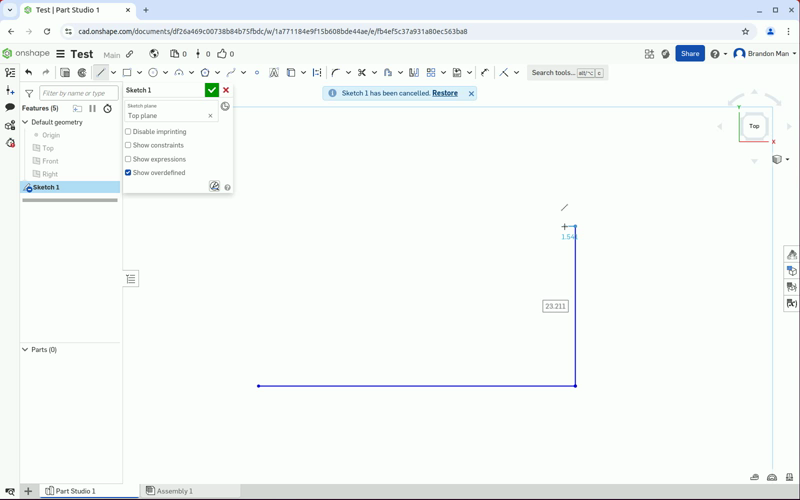
scroll(6)
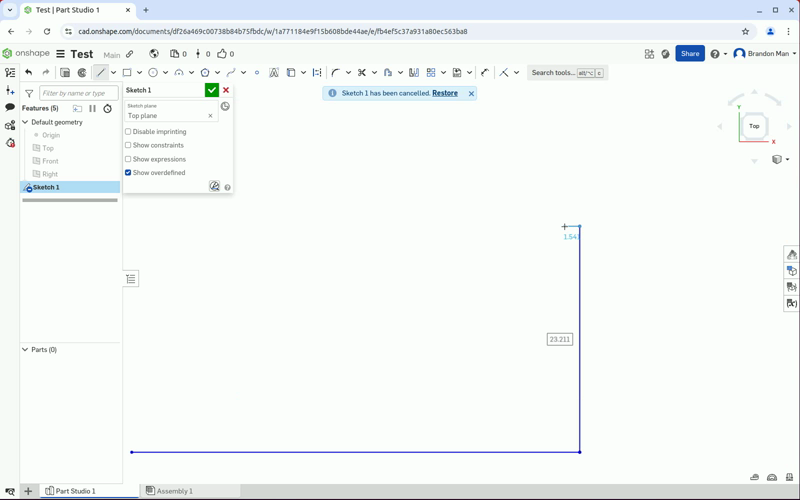
scroll(6)
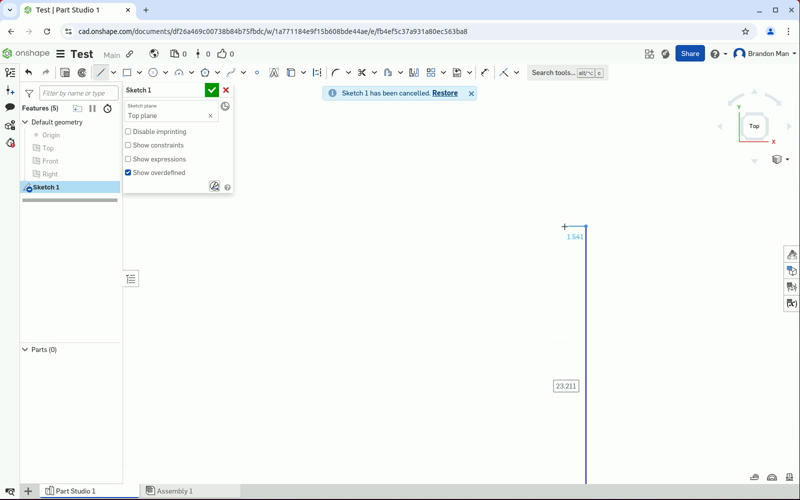
scroll(6)
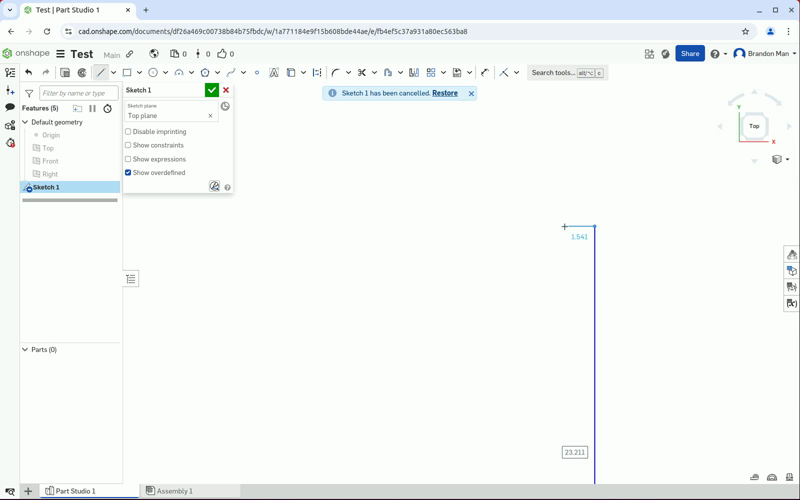
scroll(6)
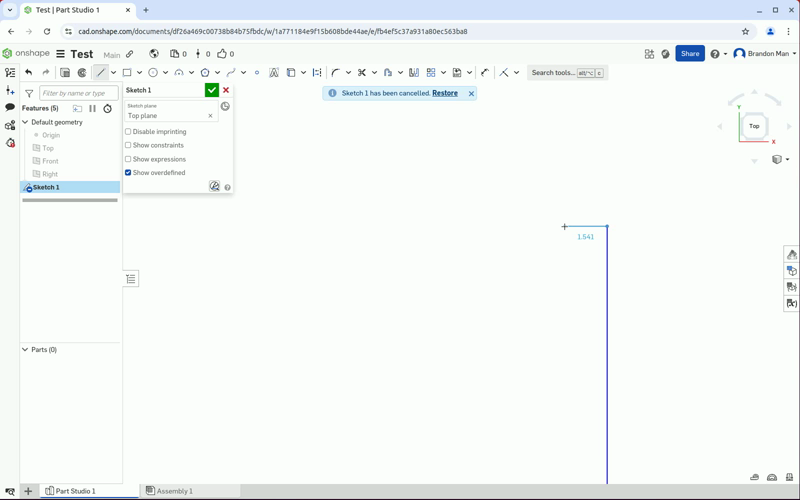
scroll(6)
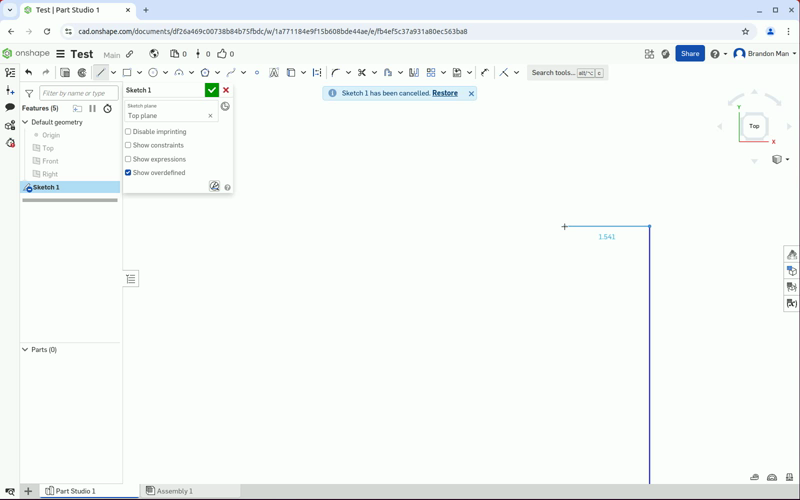
click(564, 226)
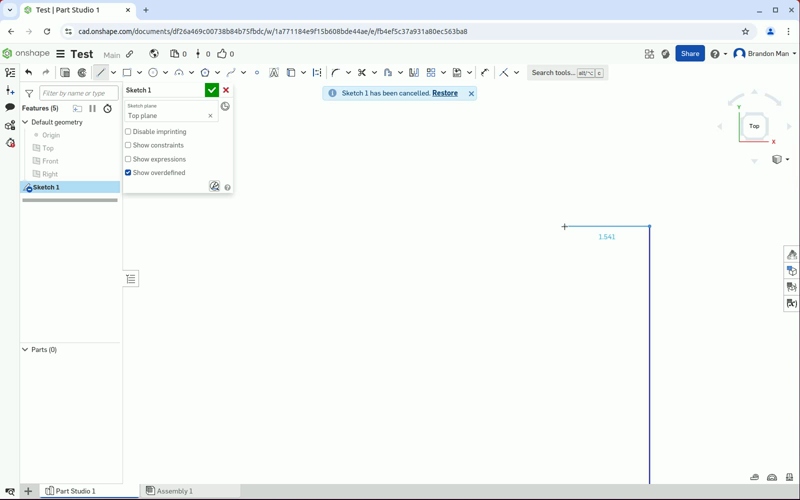
scroll(-6)
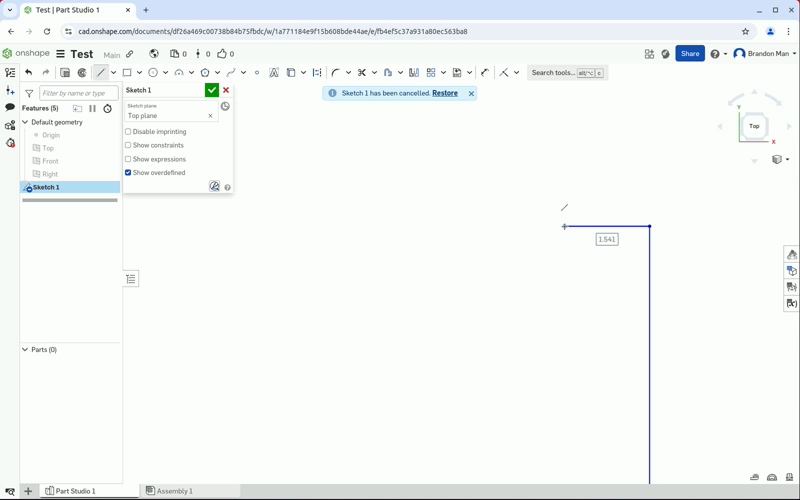
scroll(-6)
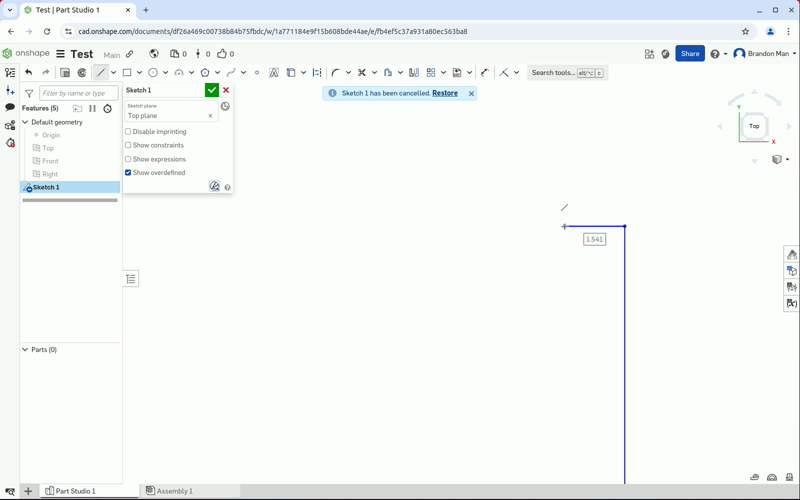
scroll(-6)
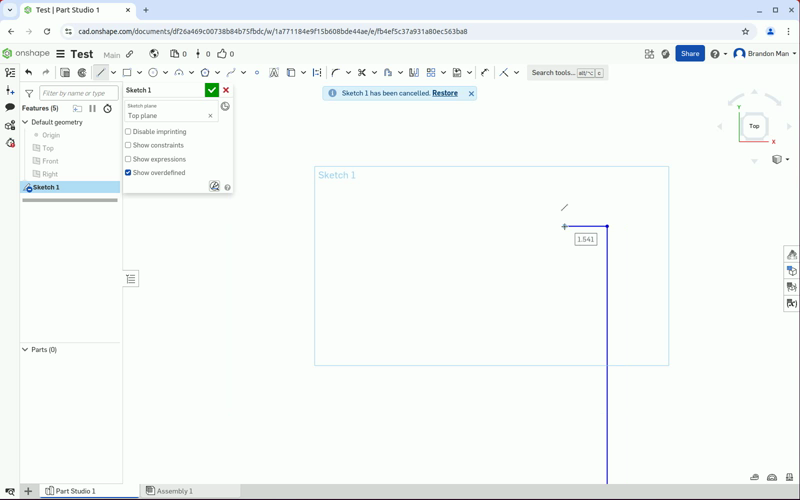
scroll(-6)
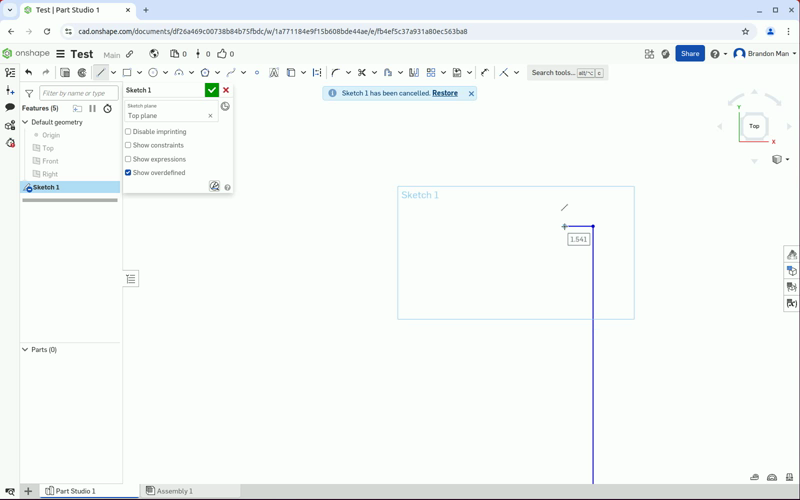
scroll(-6)
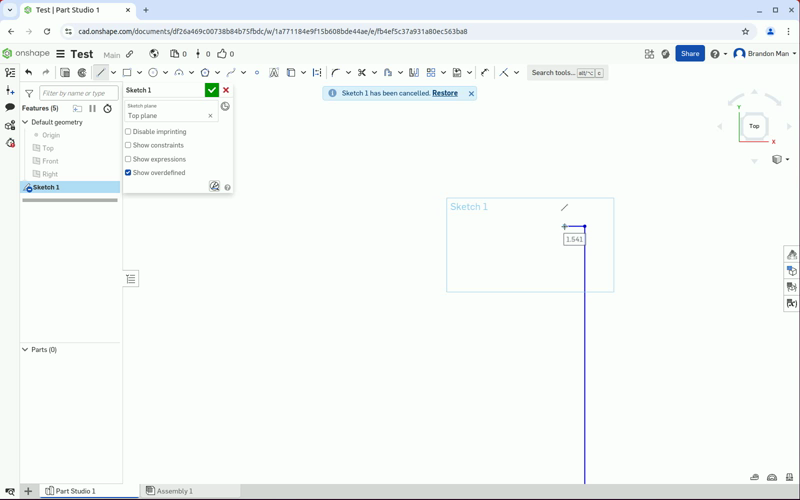
scroll(-6)
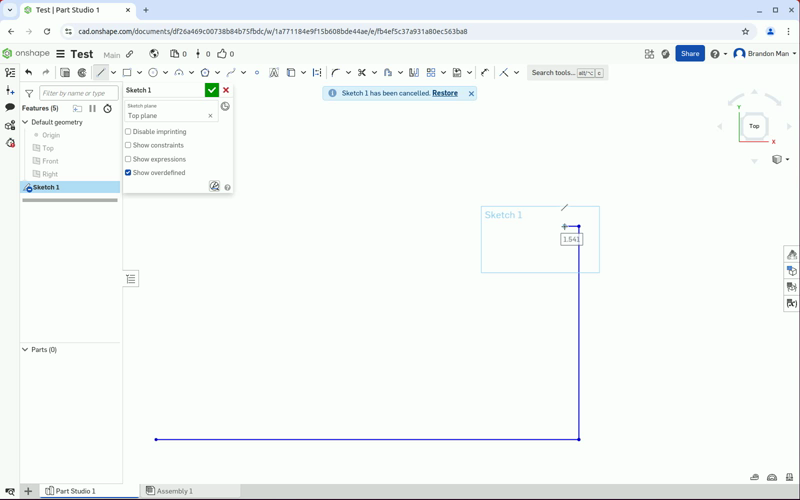
scroll(-6)
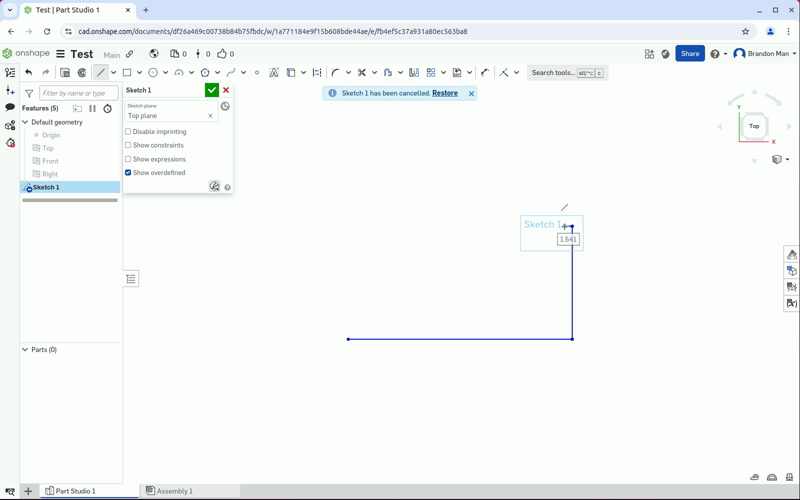
key_up(shift)
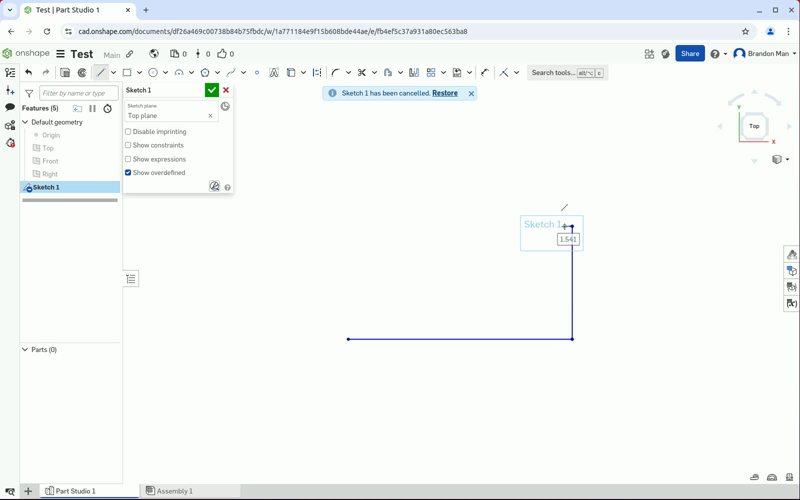
key_down(shift)
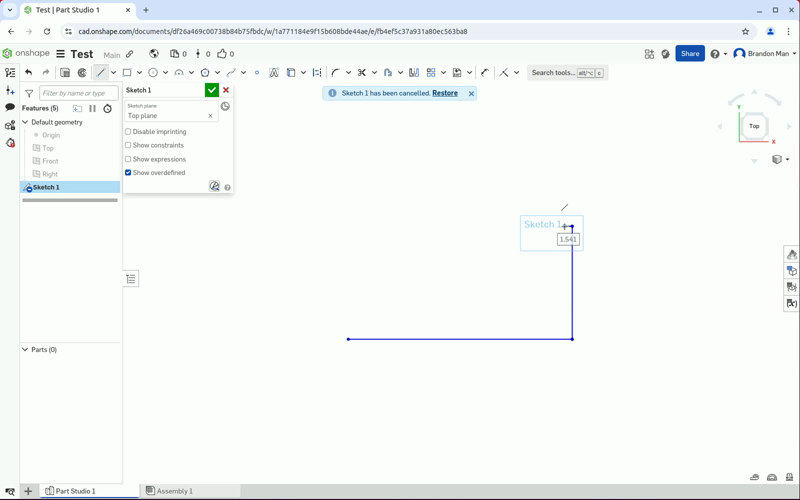
mouse_move(348, 226)
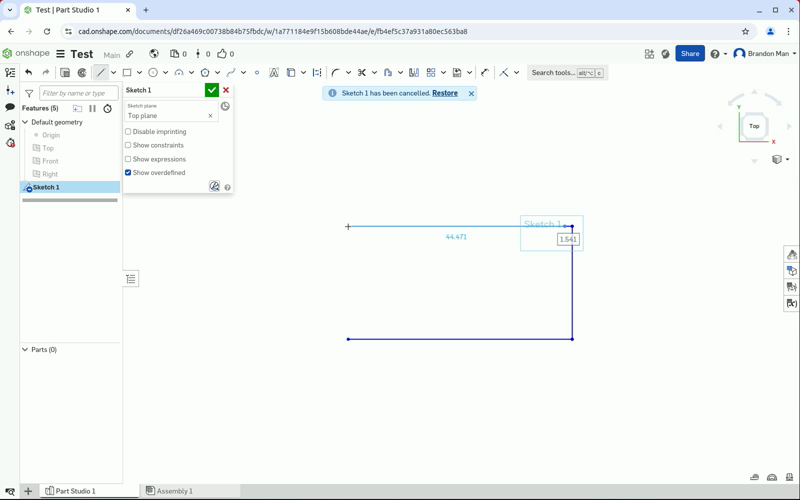
click(348, 226)
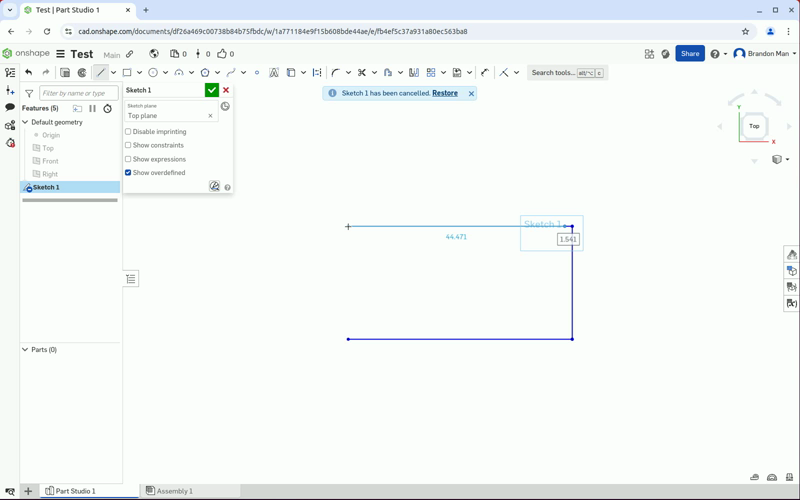
key_up(shift)
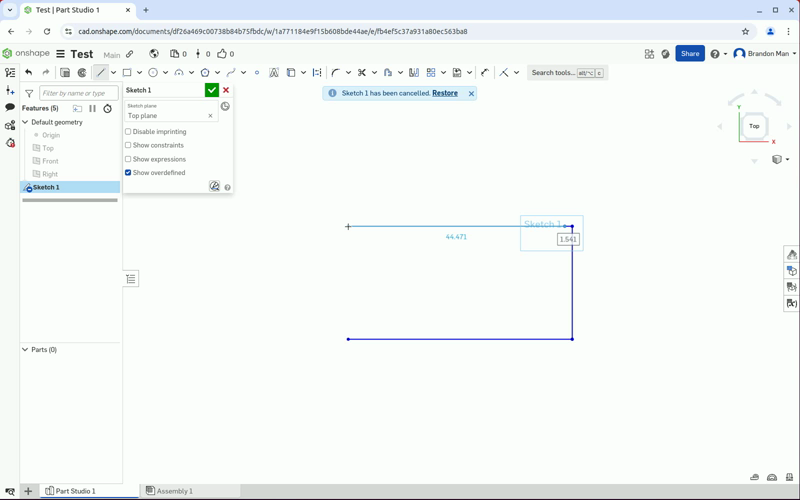
key_down(shift)
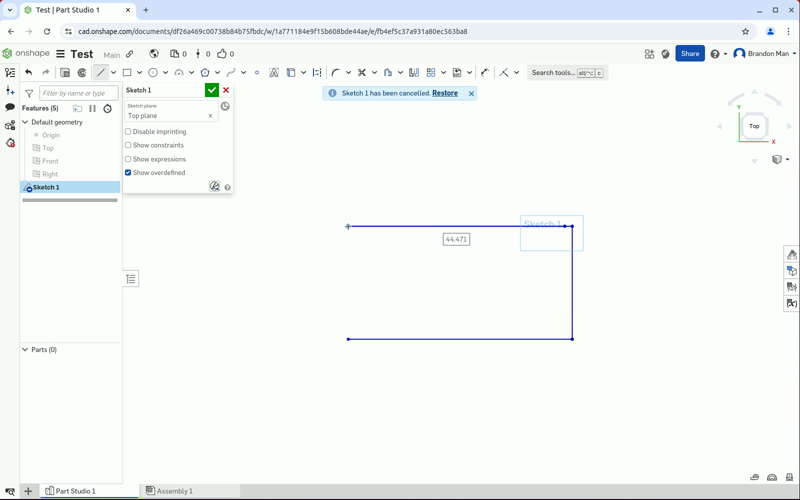
mouse_move(348, 315)
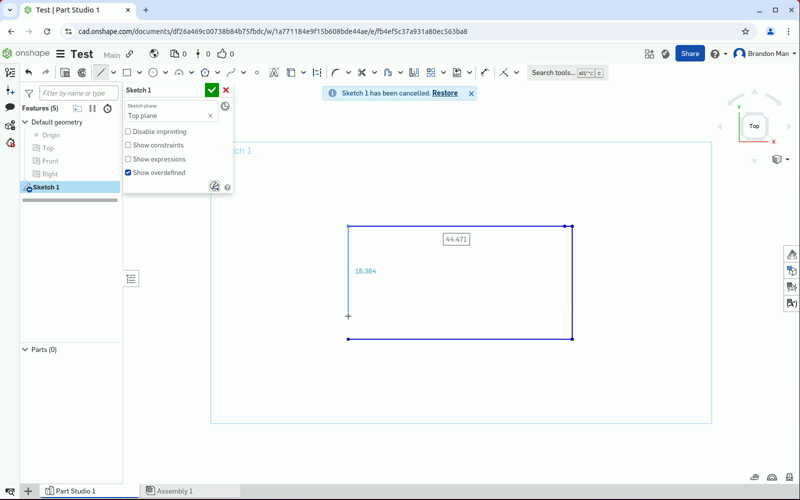
click(348, 315)
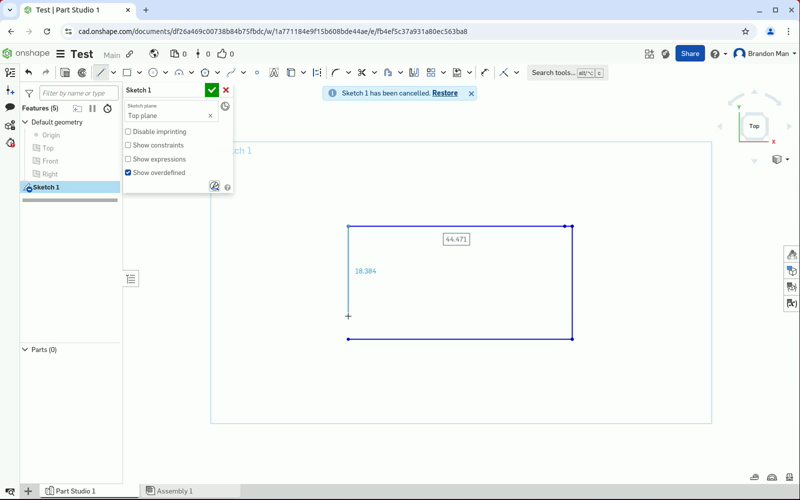
key_up(shift)
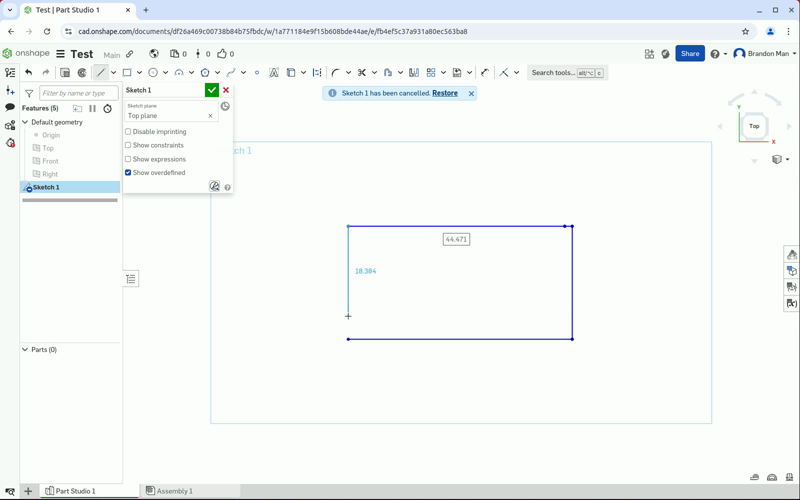
mouse_move(378, 315)
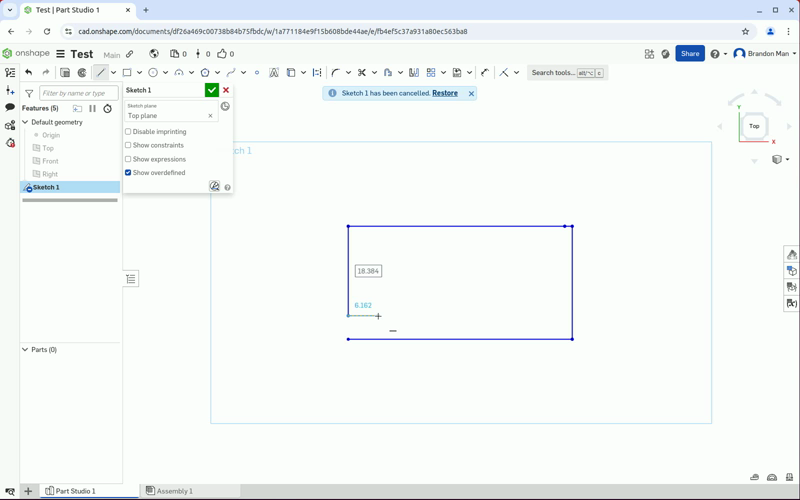
key_down(shift)
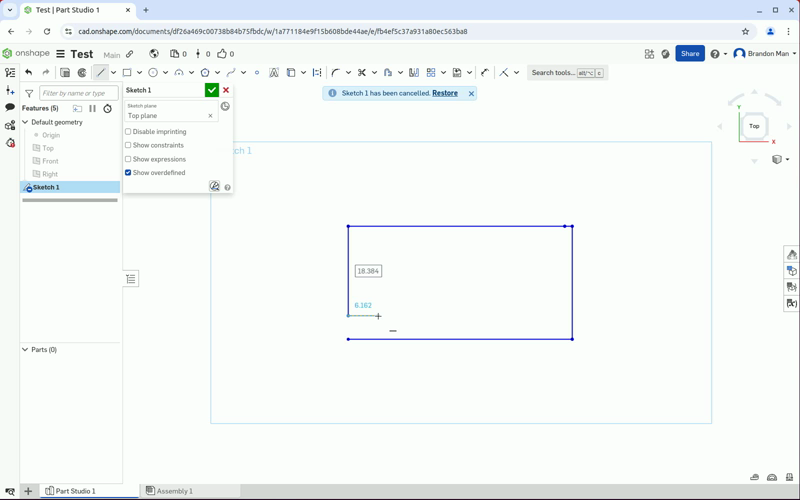
mouse_move(348, 339)
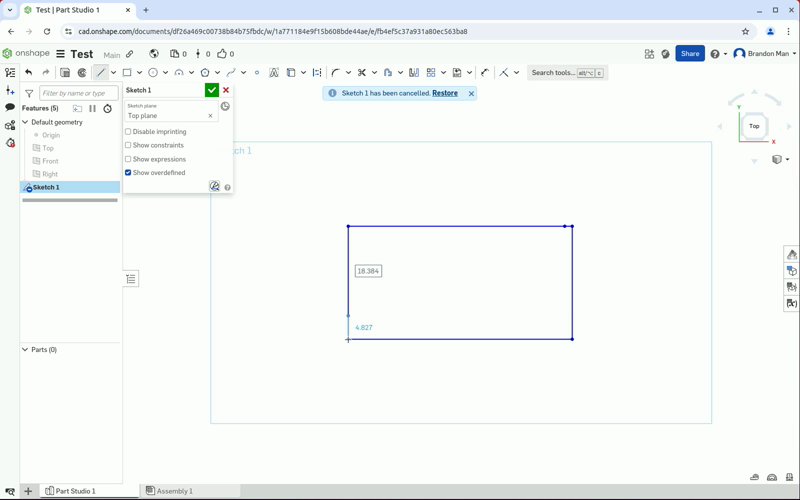
key_up(shift)
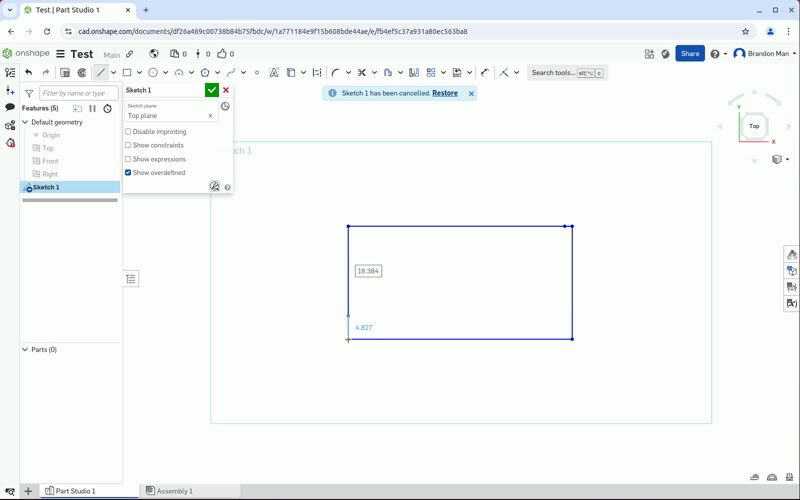
click(348, 339)
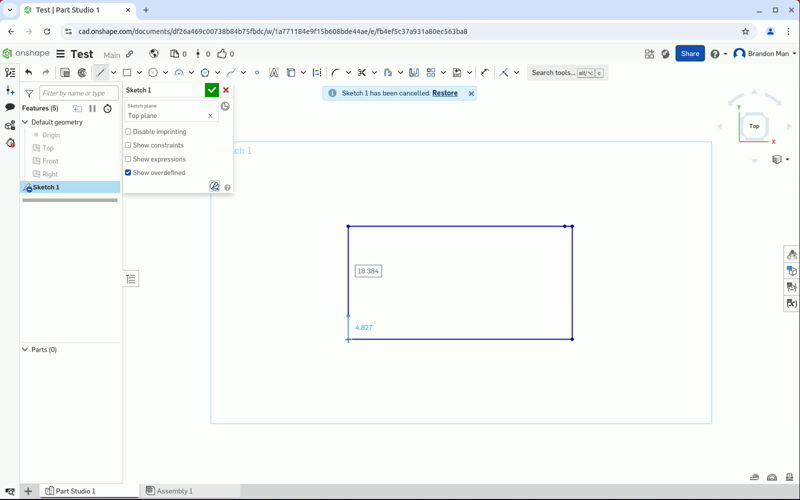
key(esc)
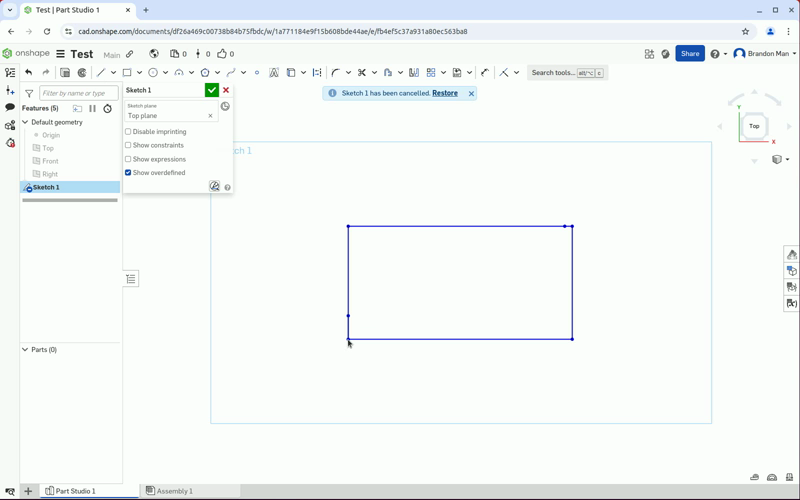
key(l)
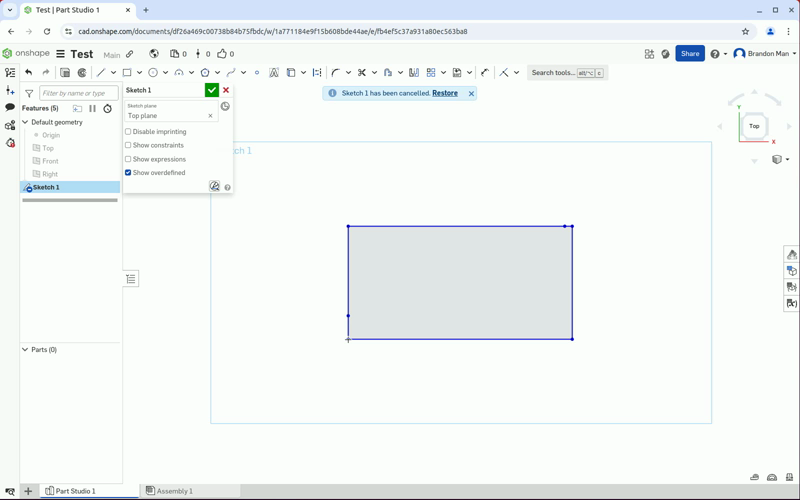
key_down(shift)
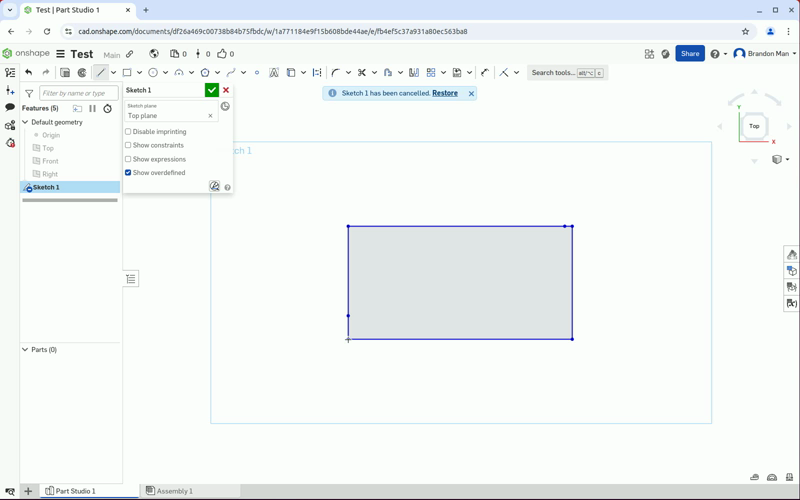
mouse_move(355, 315)
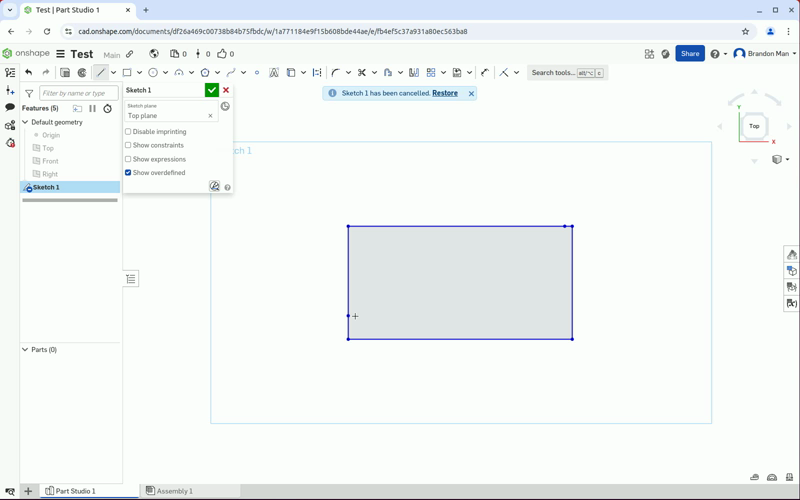
click(355, 315)
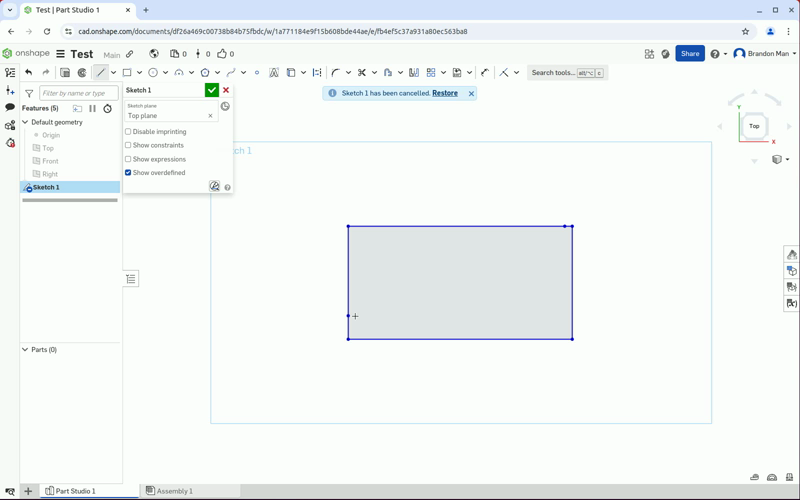
key_up(shift)
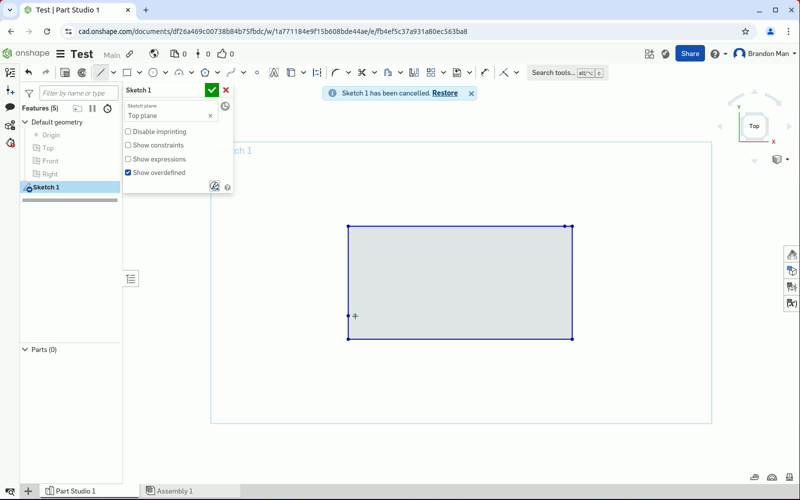
key_down(shift)
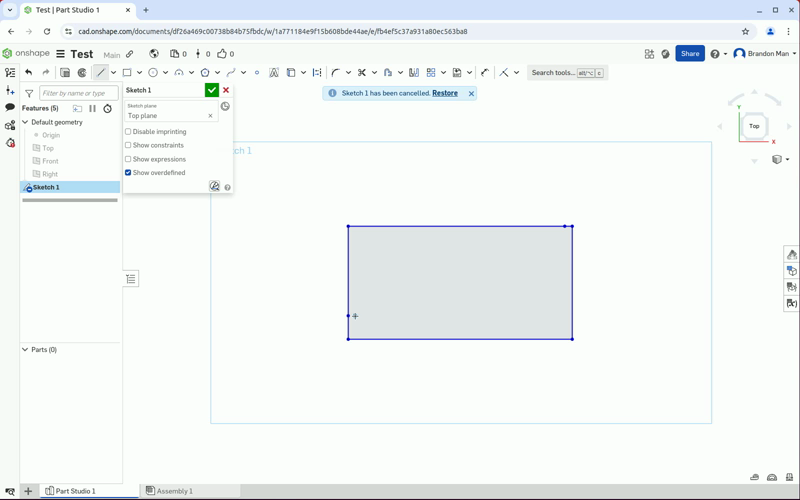
mouse_move(564, 315)
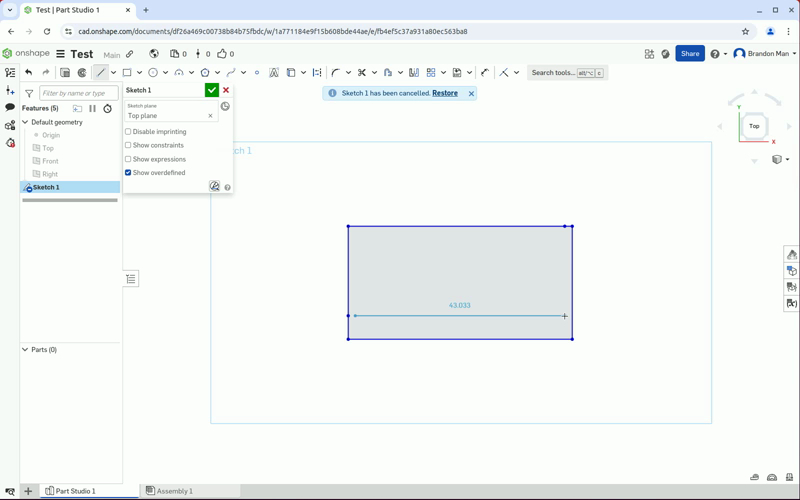
click(564, 315)
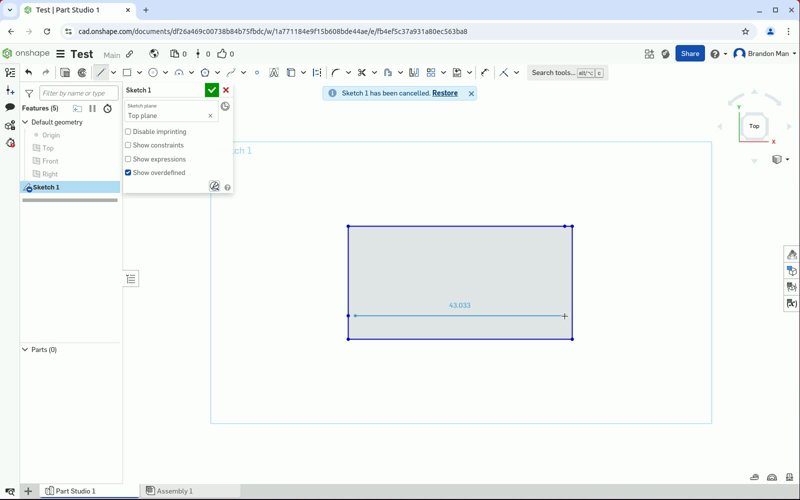
key_up(shift)
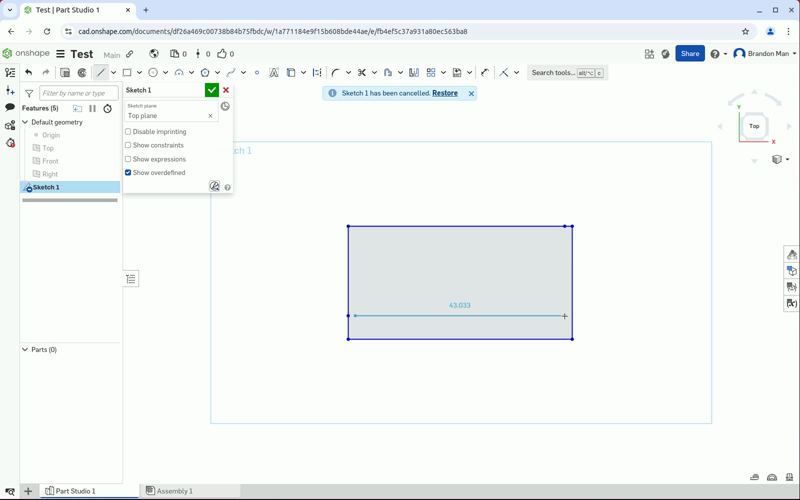
key_down(shift)
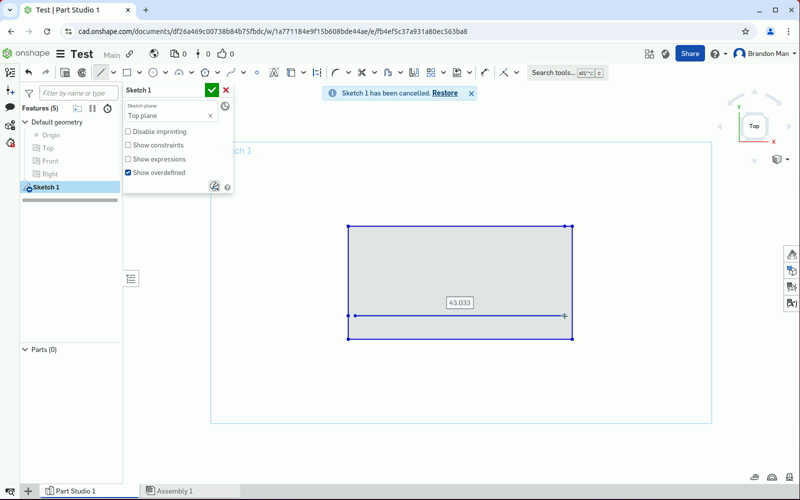
mouse_move(564, 233)
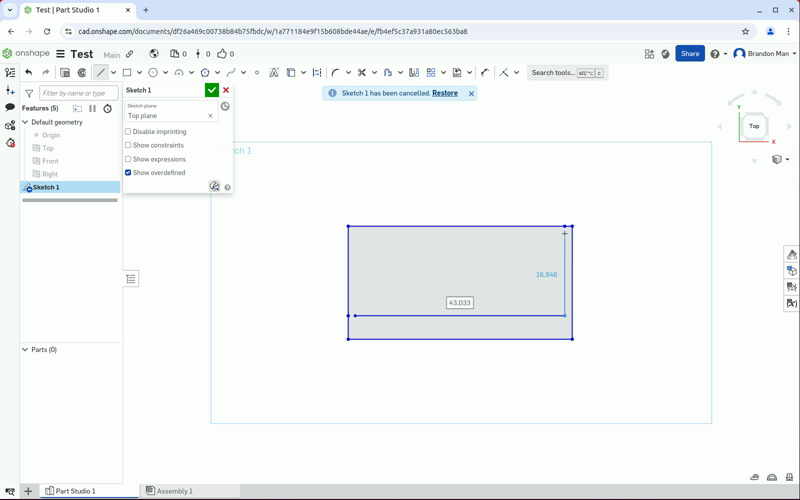
click(564, 233)
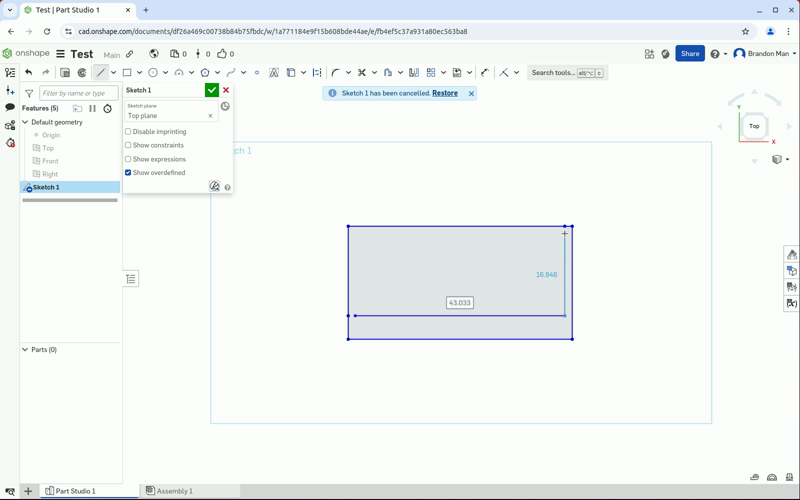
key_up(shift)
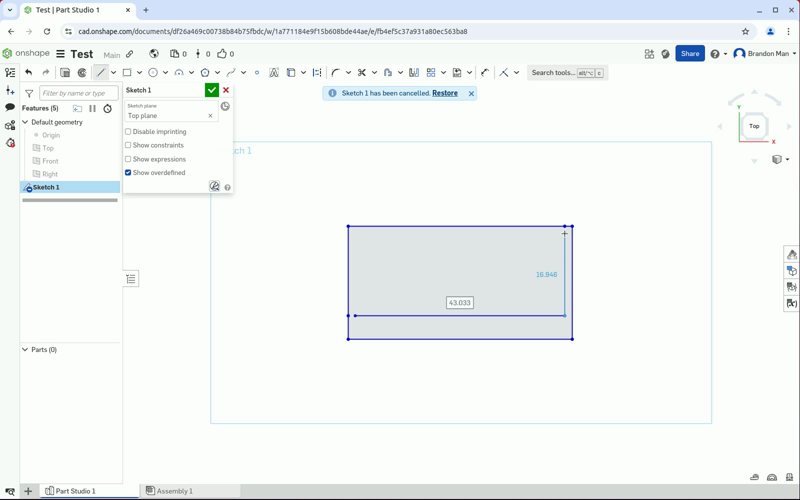
key_down(shift)
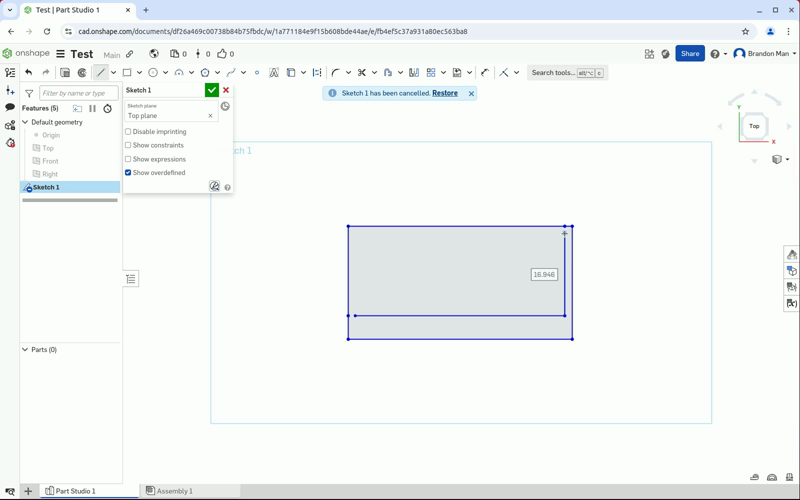
mouse_move(355, 233)
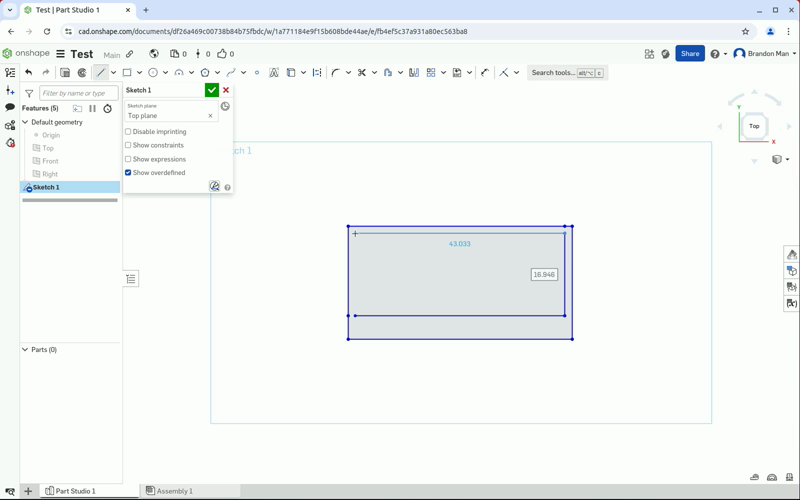
click(355, 233)
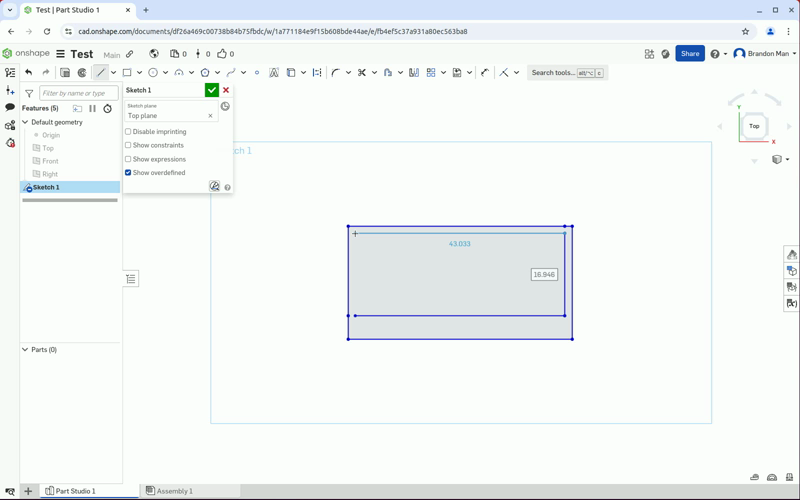
key_up(shift)
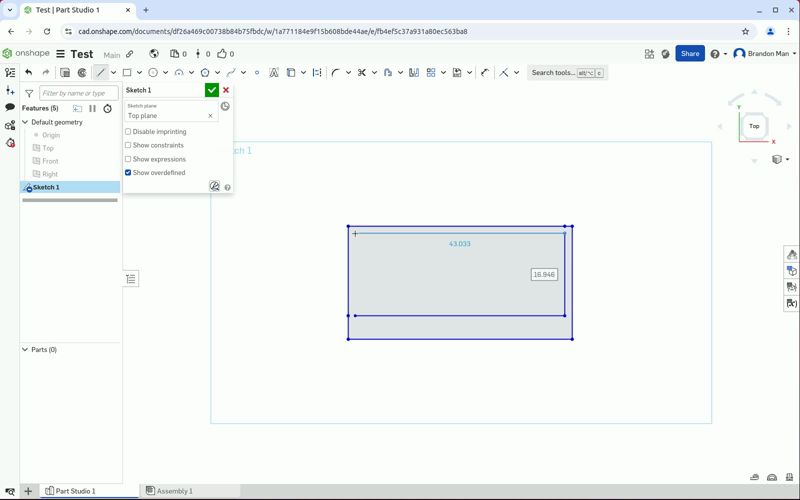
key_down(shift)
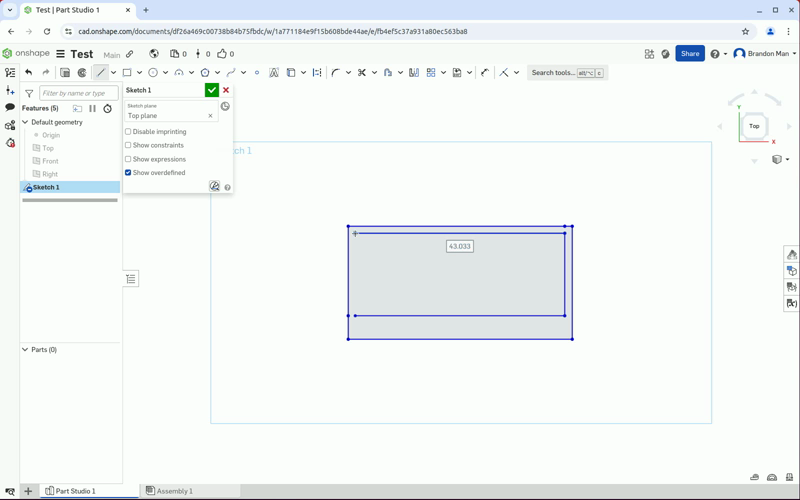
mouse_move(355, 315)
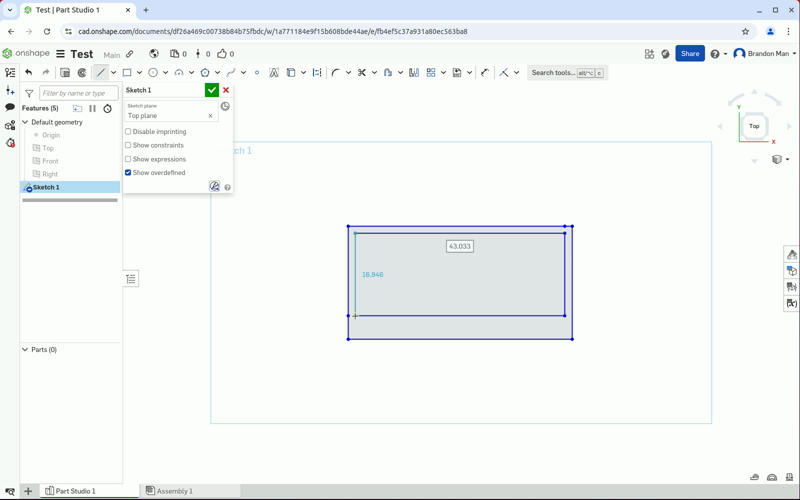
key_up(shift)
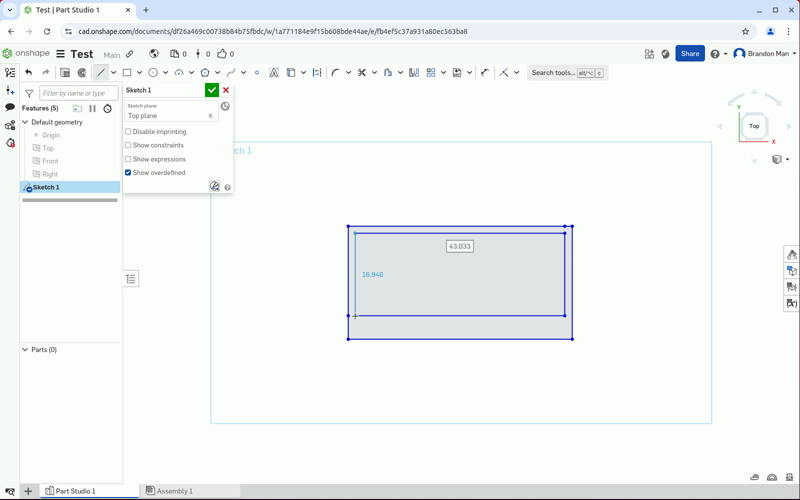
click(355, 315)
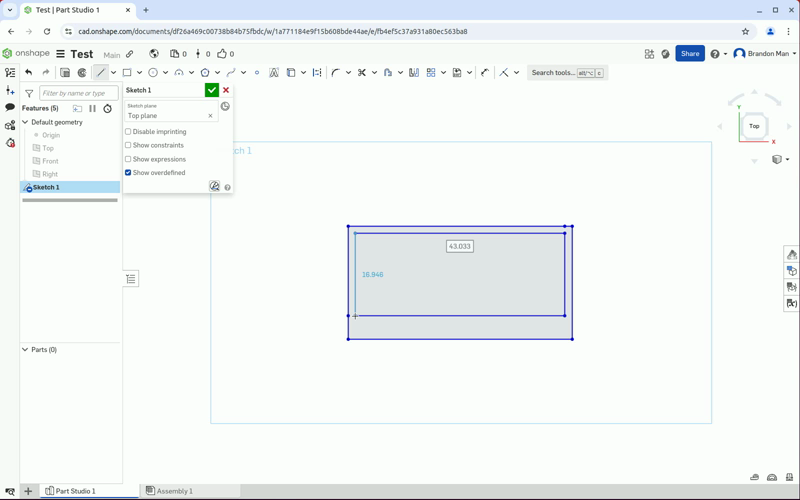
key(esc)
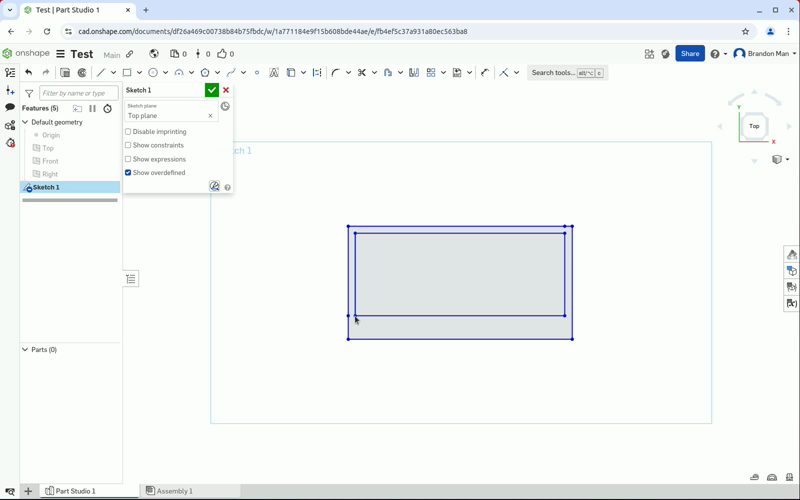
mouse_move(563, 329)
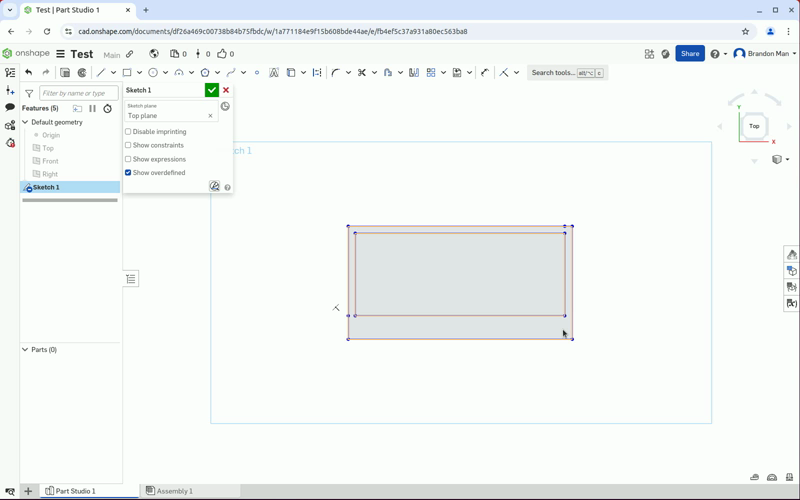
click(563, 329)
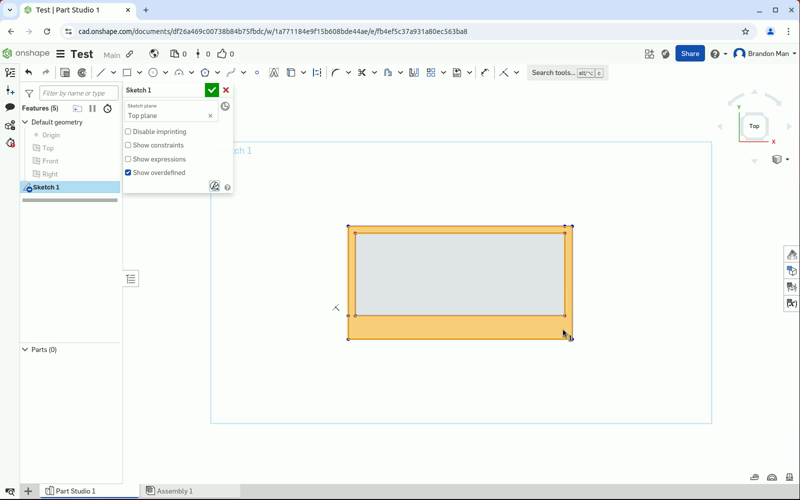
mouse_move(73, 352)
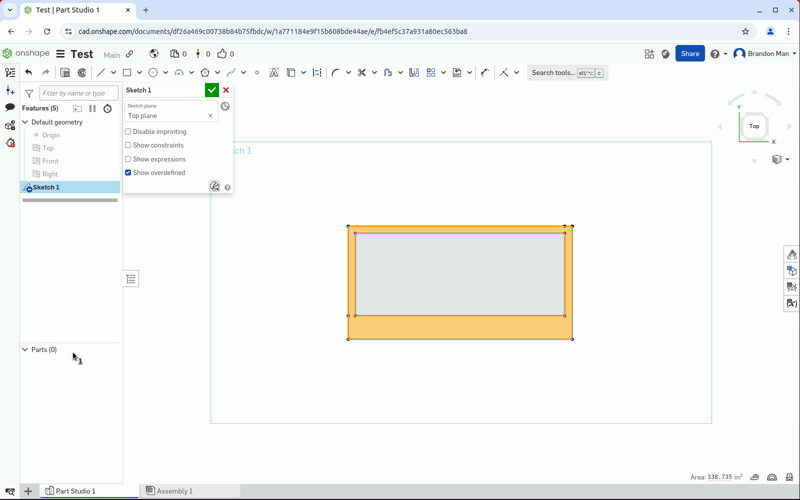
key(shift+y)
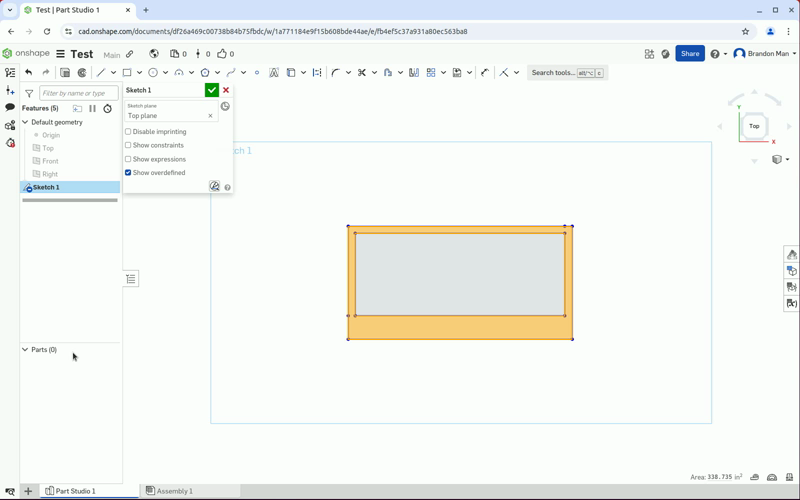
key(shift+e)
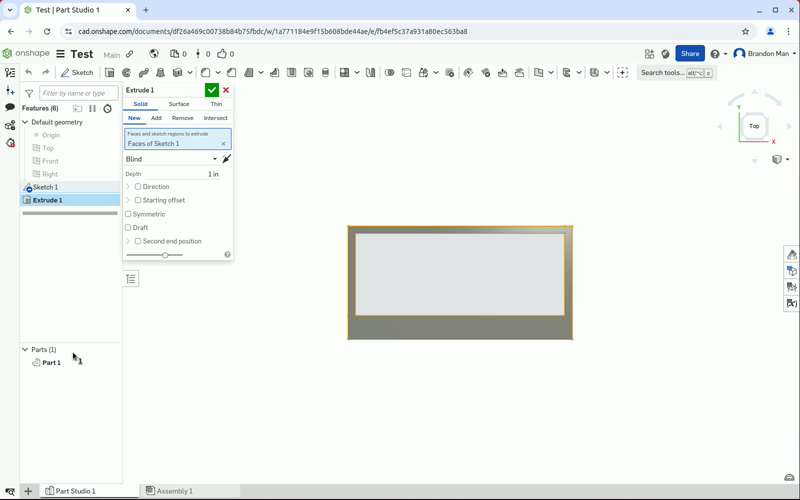
mouse_move(143, 106)
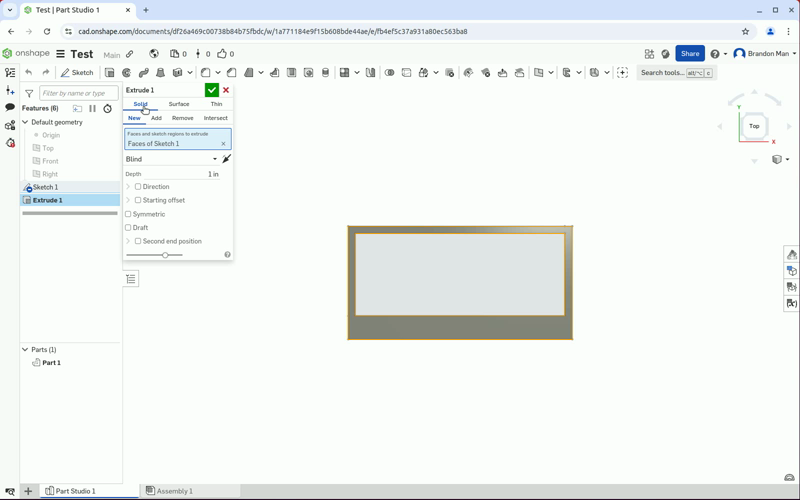
click(143, 106)
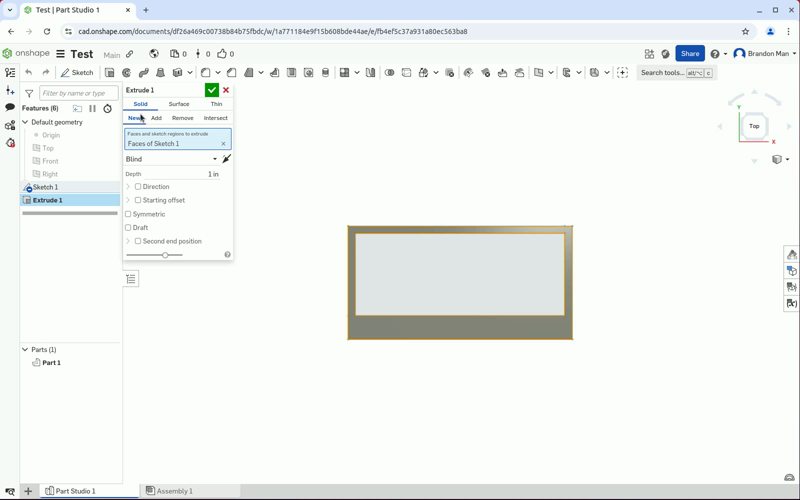
mouse_move(137, 120)
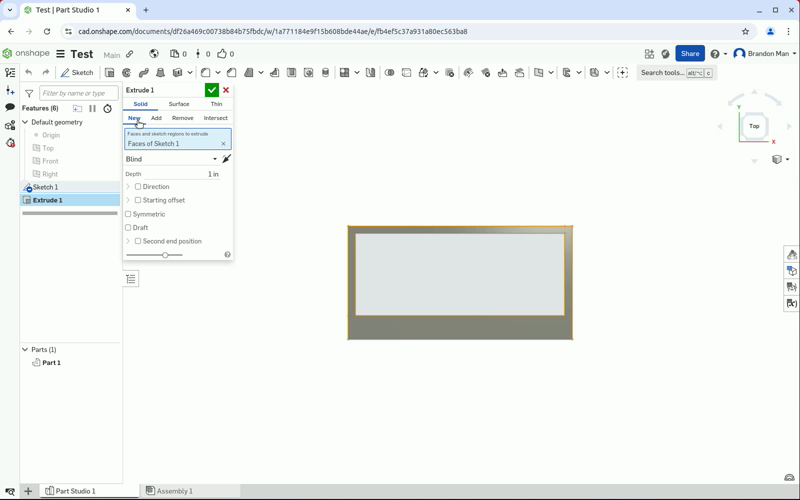
click(137, 120)
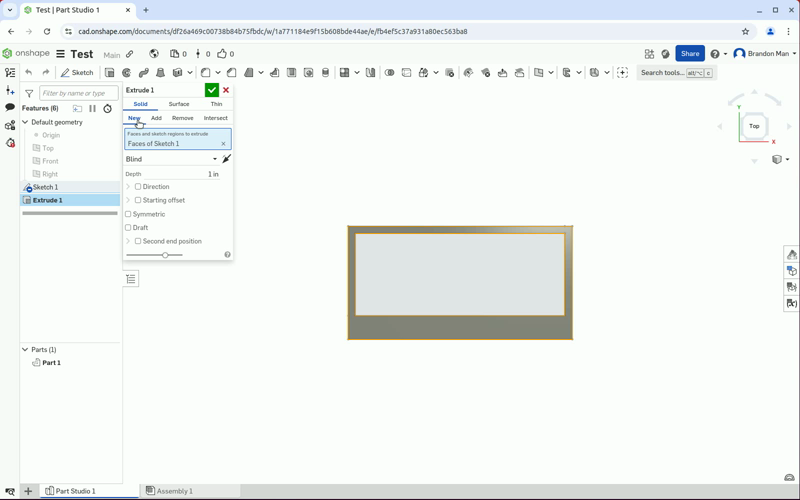
key(tab, 4)
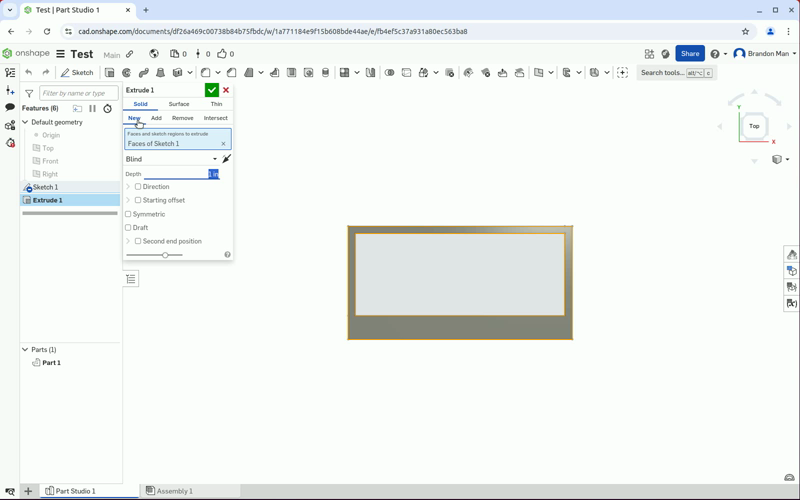
text(11.073)
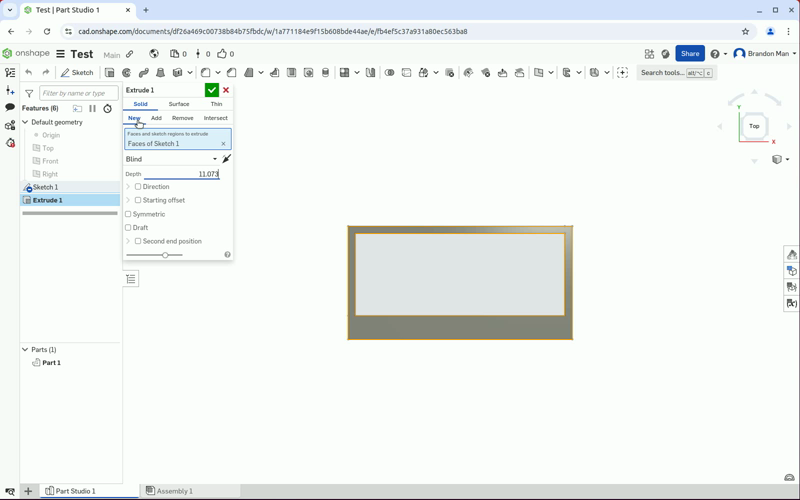
key(enter)
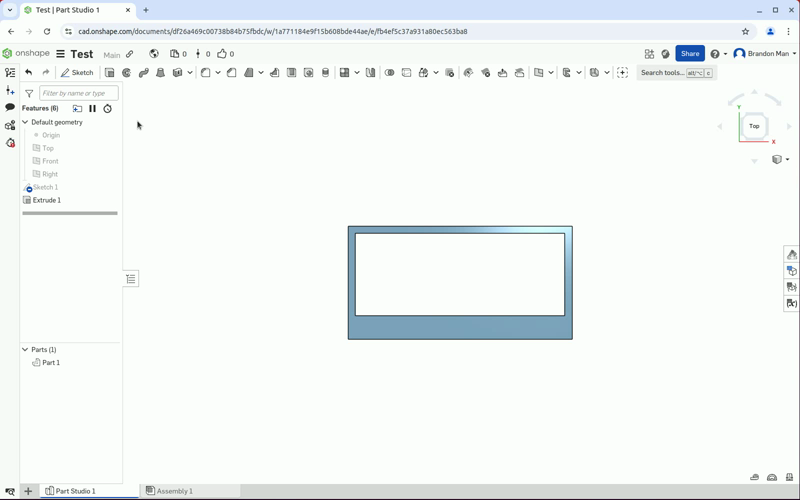
key(shift+h)
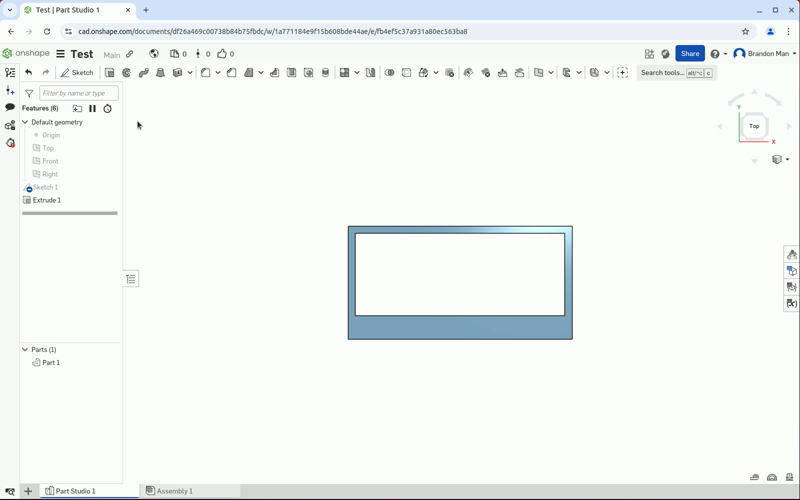
key(shift+h)
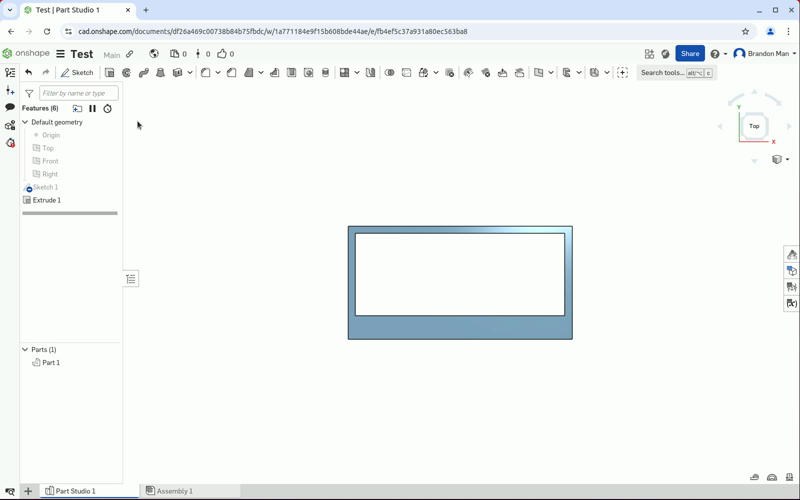
mouse_move(73, 189)
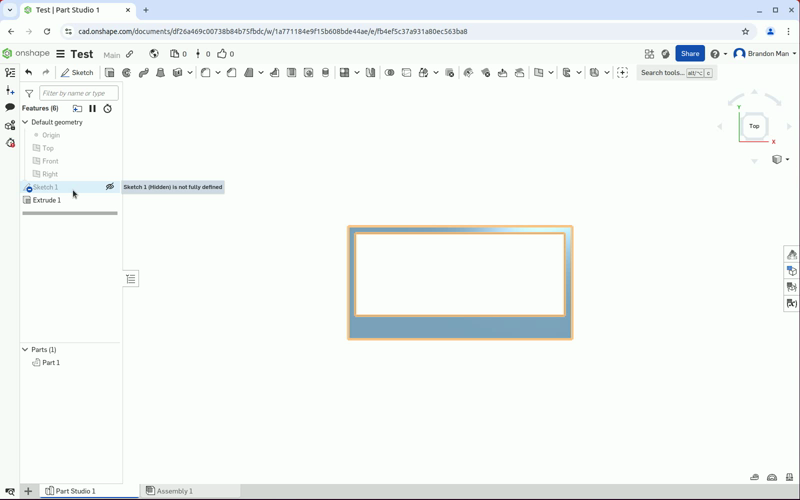
click(73, 189)
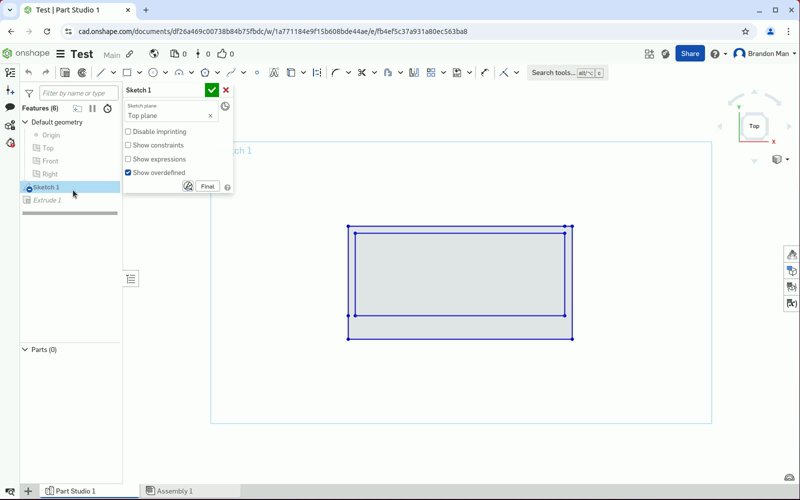
mouse_move(229, 92)
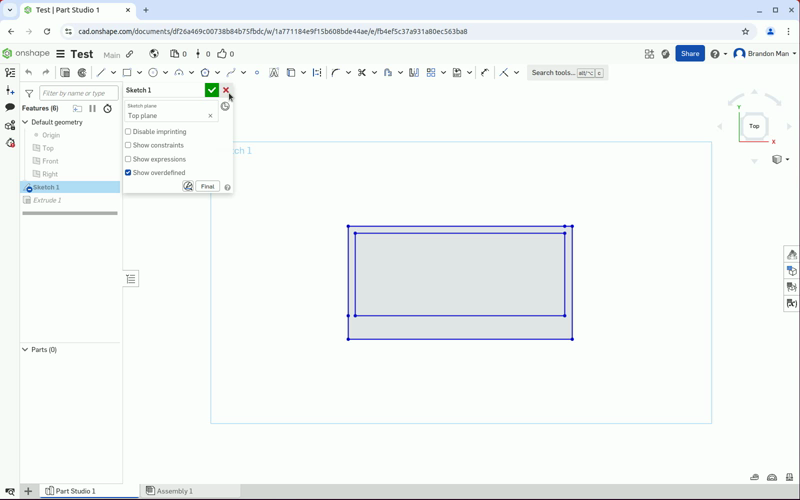
click(229, 92)
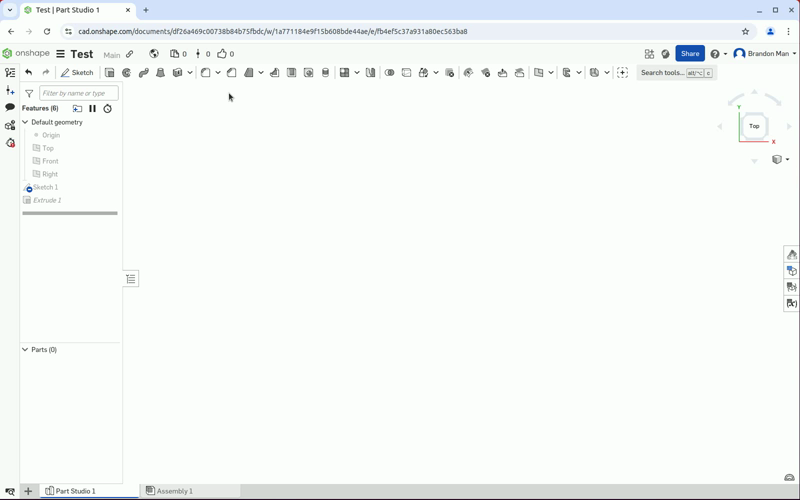
mouse_move(73, 352)
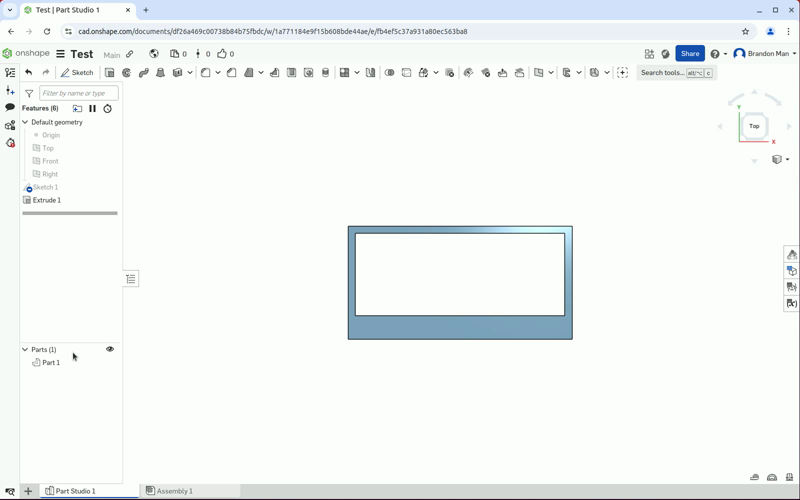
key(y)
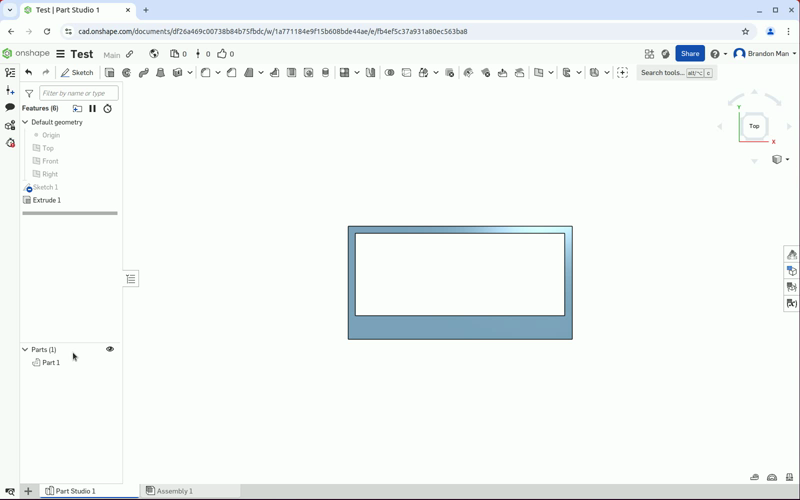
key(shift+p)
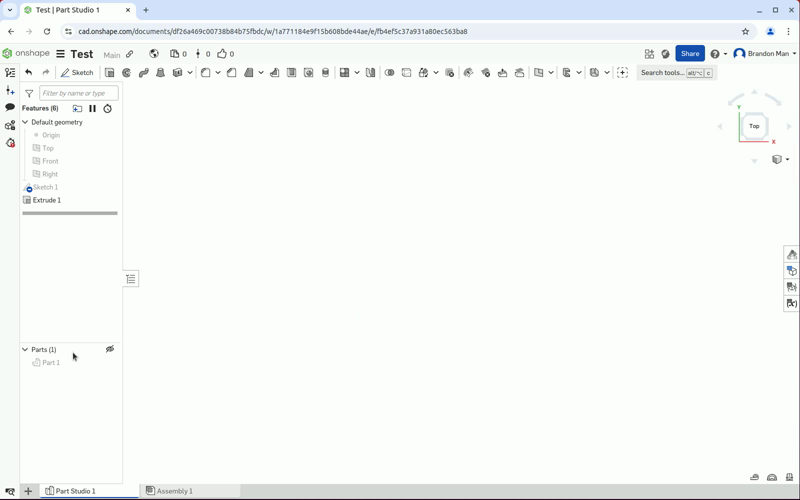
key(space)
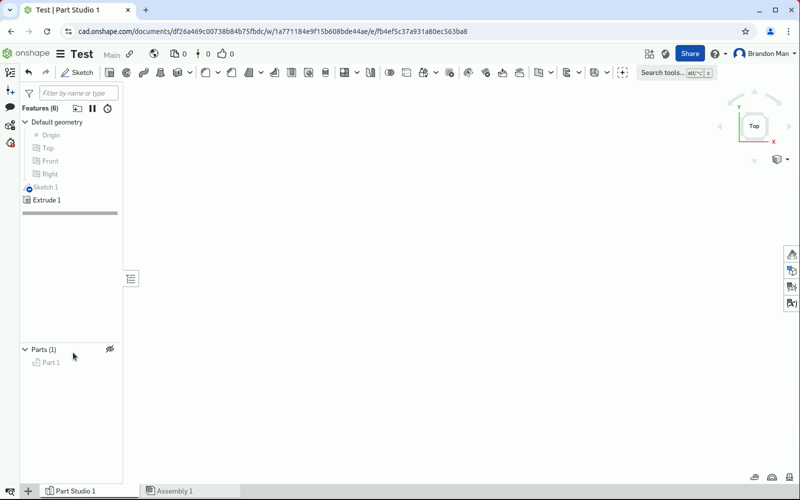
key_down(shift)
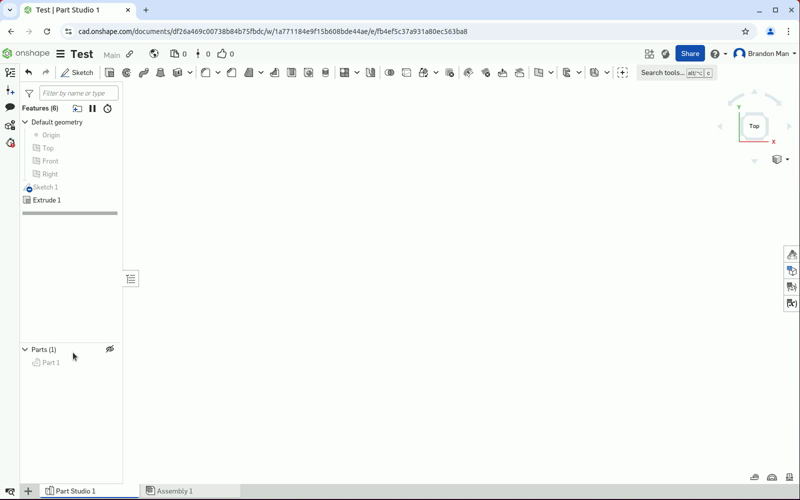
key(up)
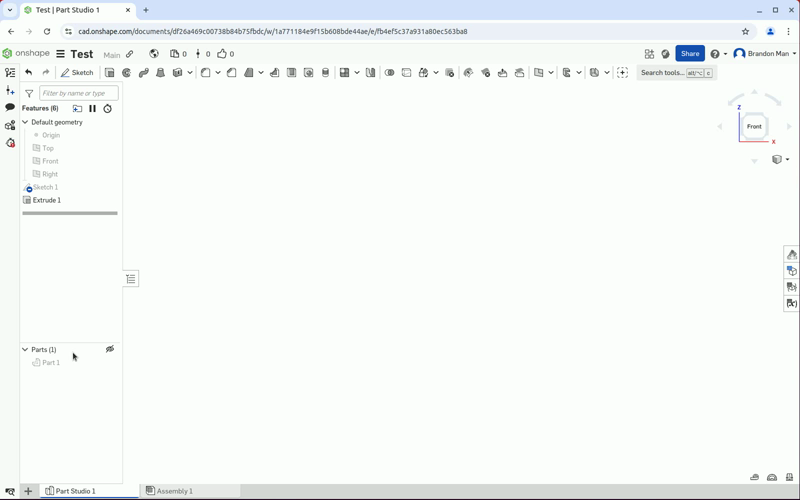
key_up(shift)
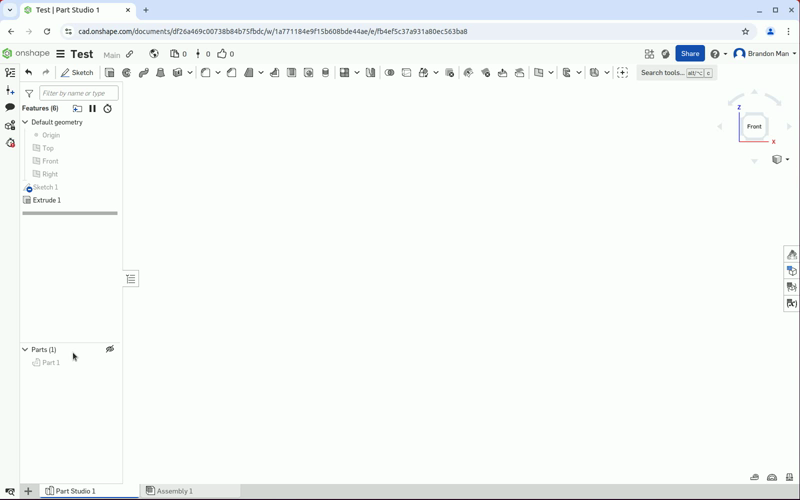
mouse_move(73, 352)
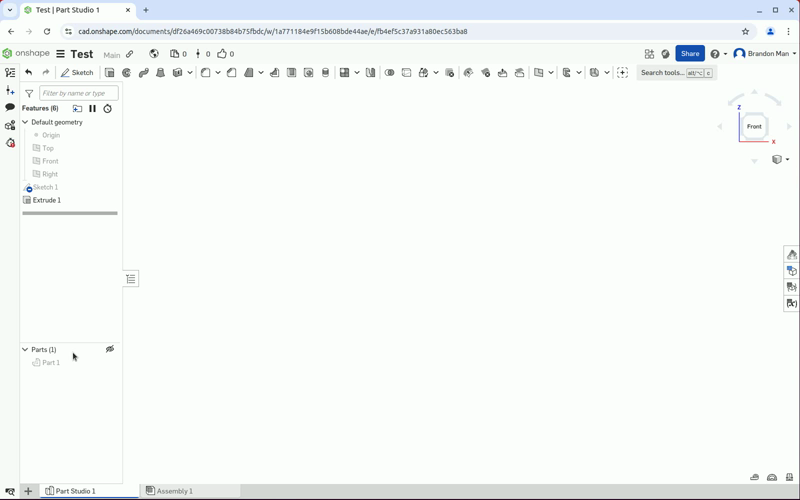
key(shift+y)
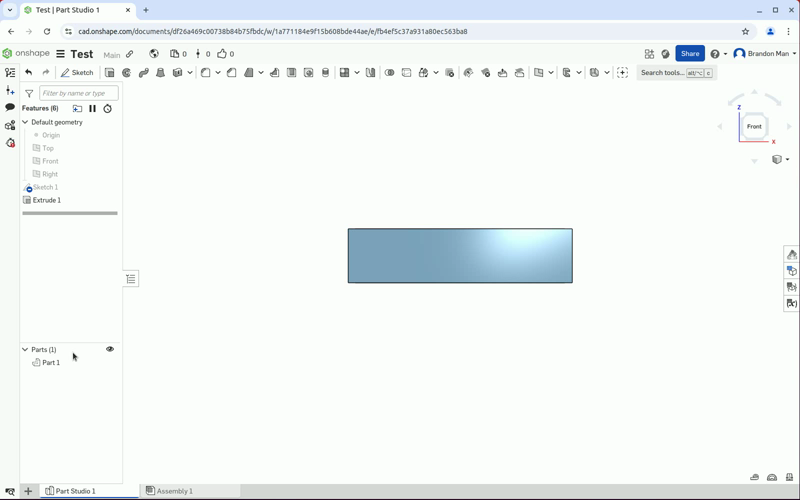
mouse_move(541, 75)
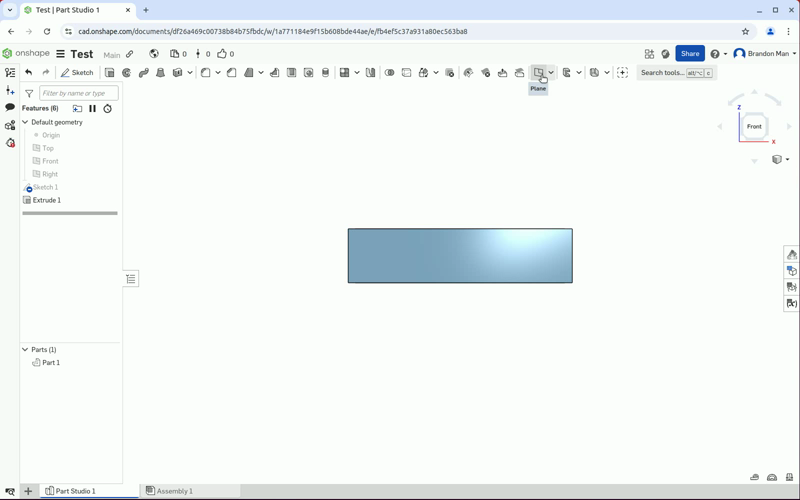
click(541, 75)
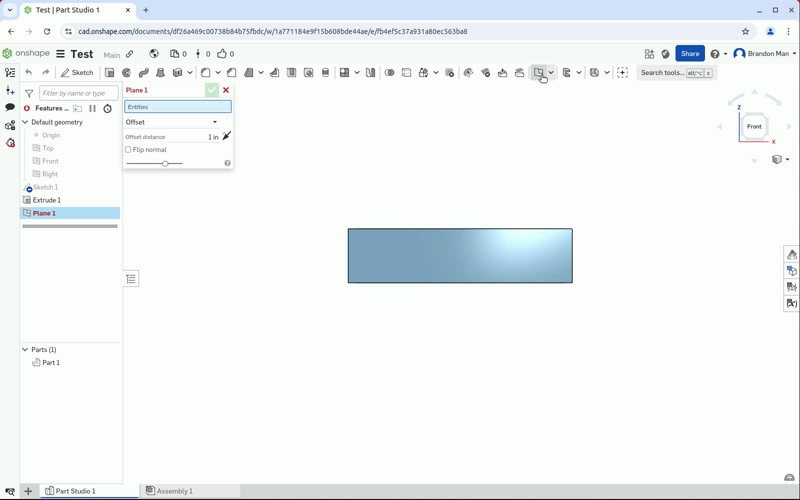
mouse_move(73, 163)
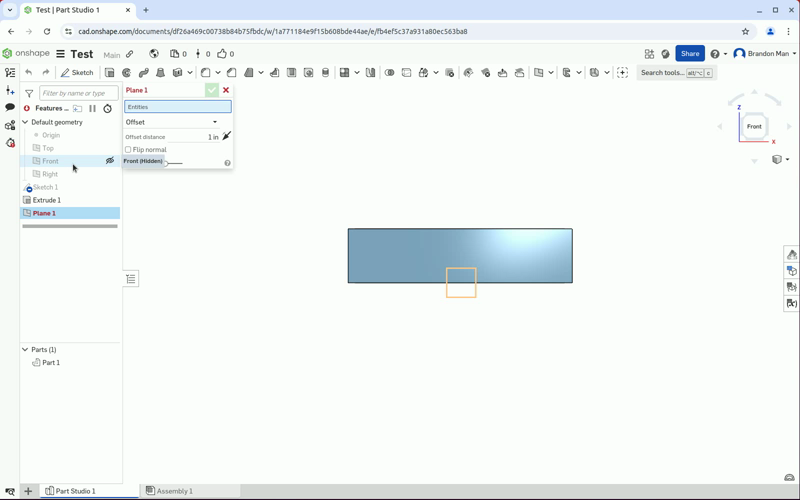
click(73, 163)
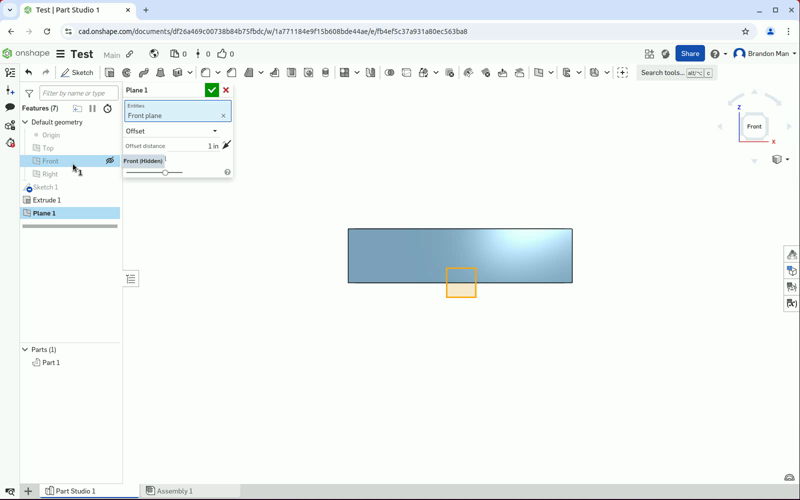
key(tab, 2)
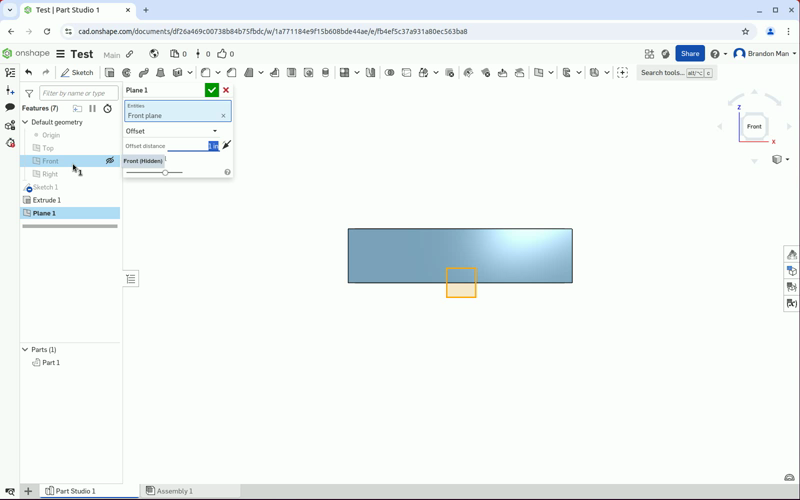
text(11.554)
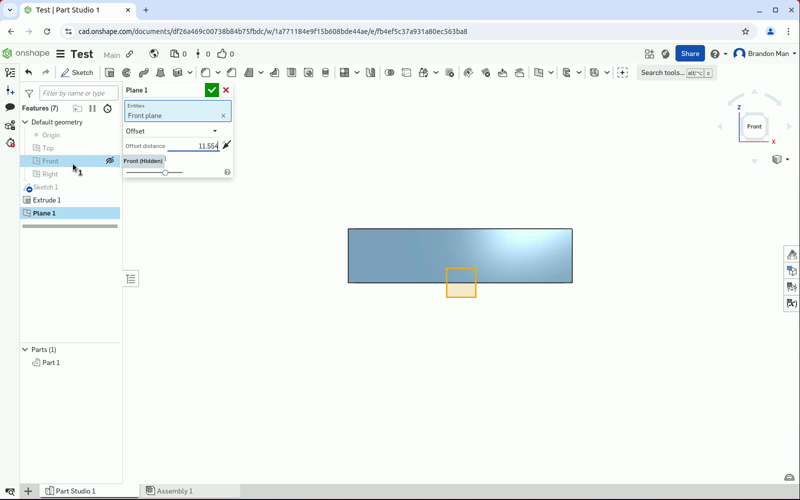
key(enter, 2)
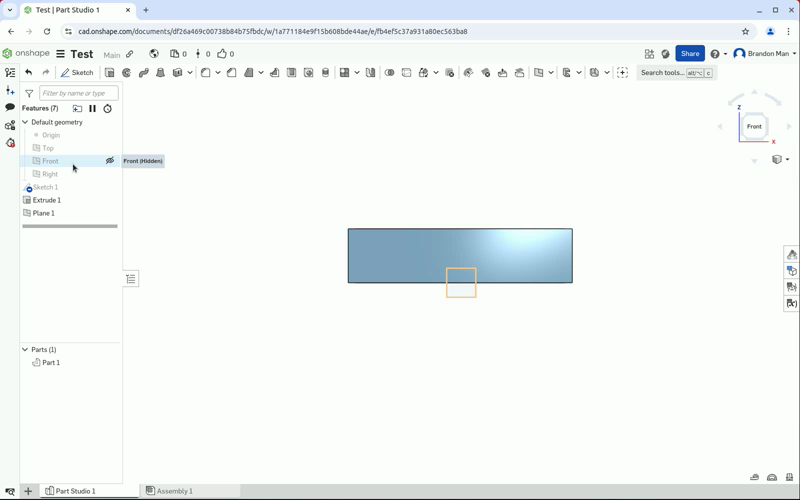
key(shift+s)
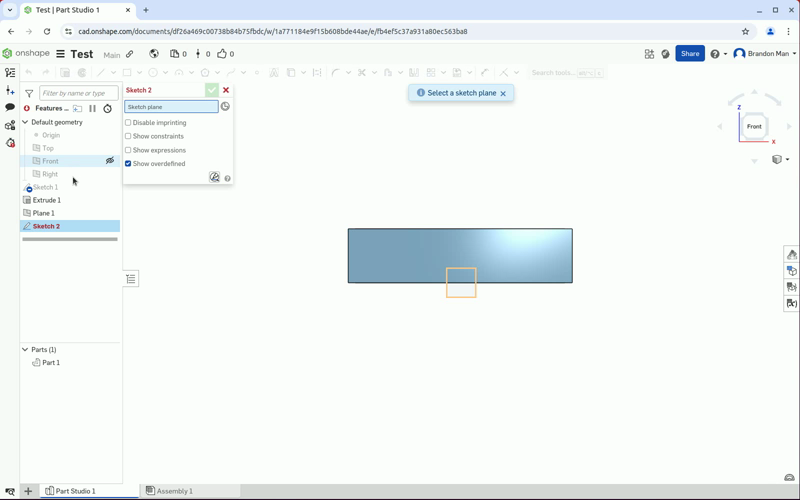
mouse_move(73, 215)
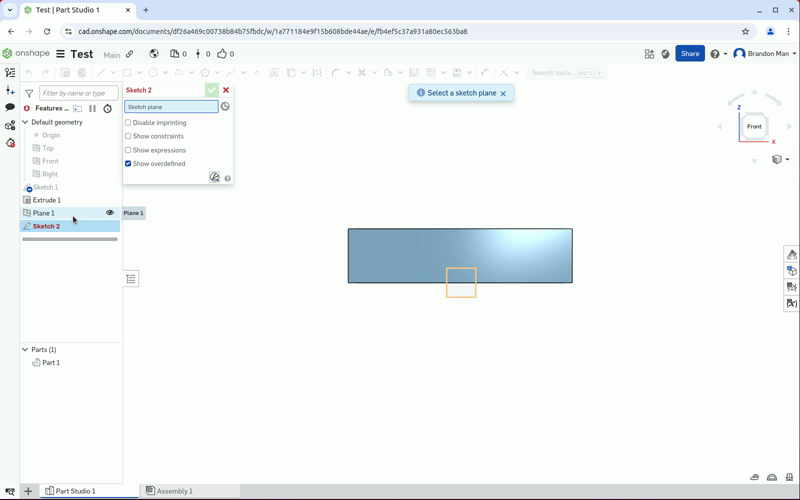
click(73, 215)
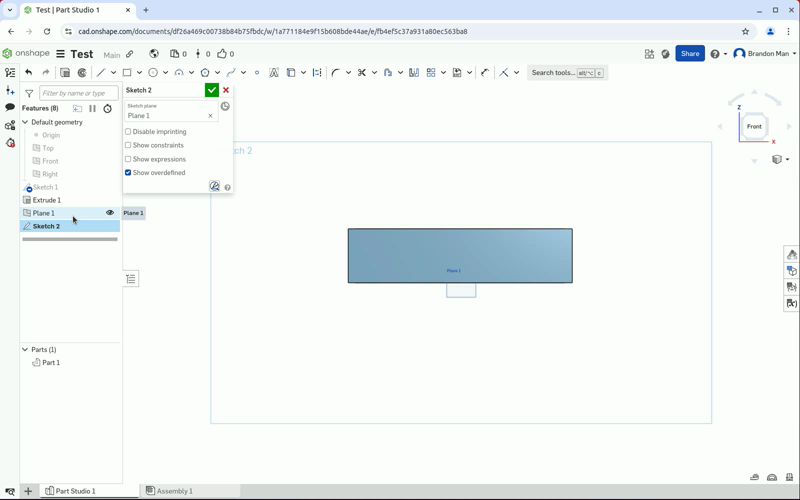
mouse_move(73, 352)
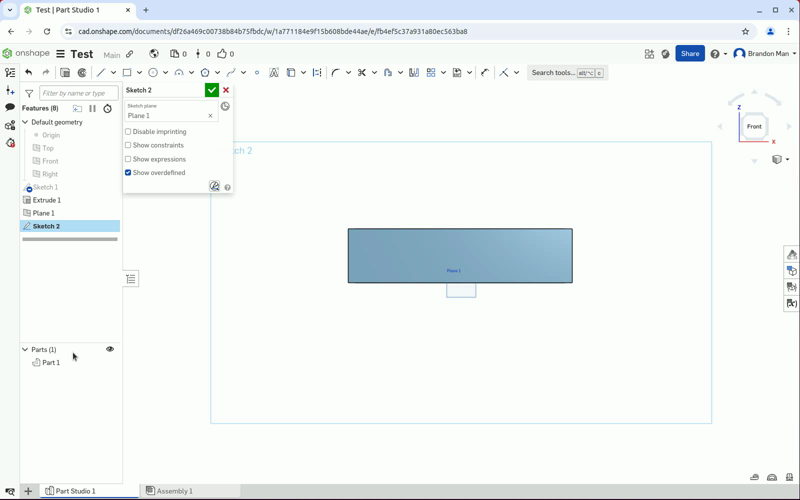
key(y)
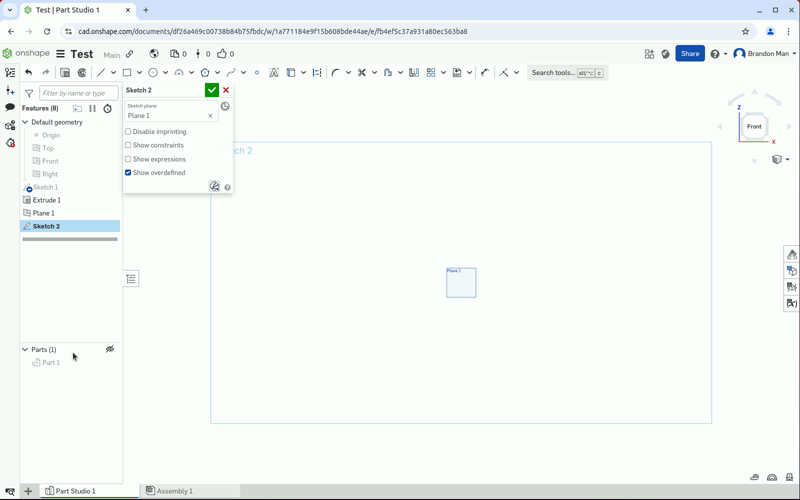
key(l)
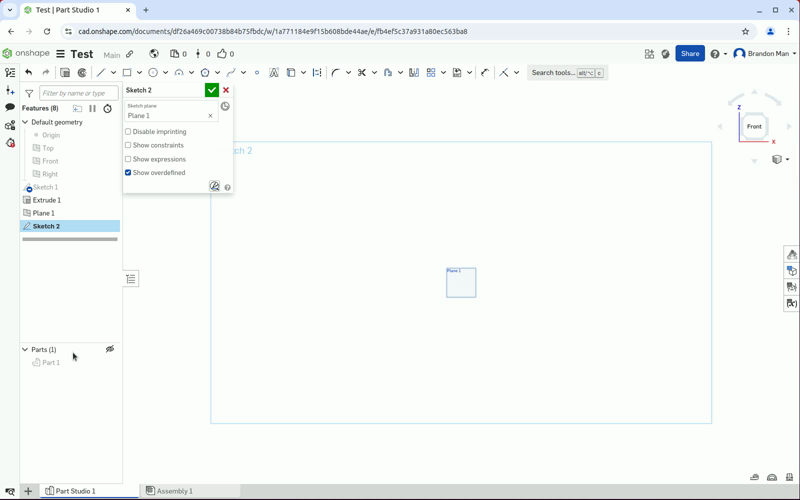
key_down(shift)
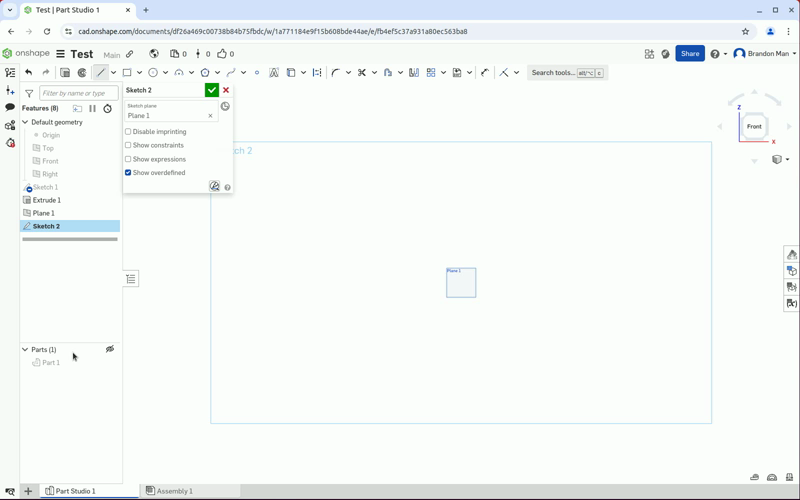
mouse_move(423, 268)
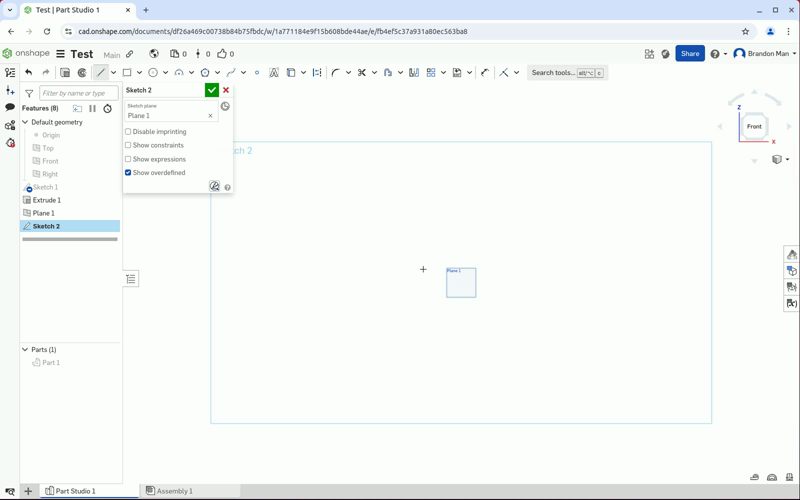
click(423, 268)
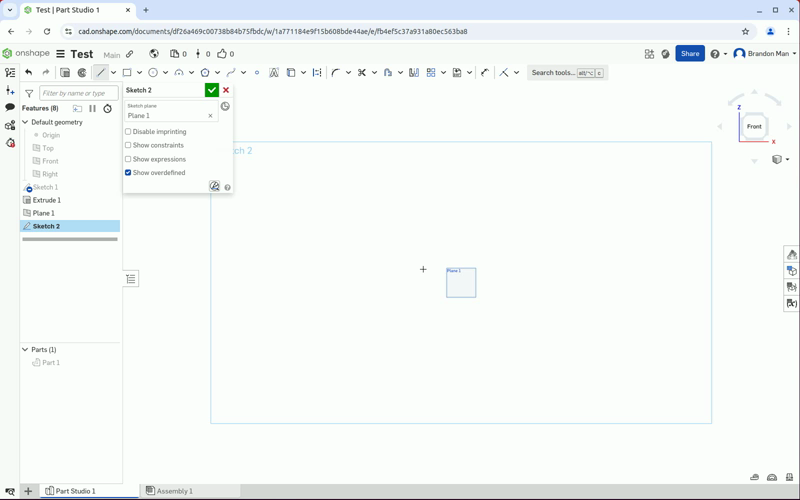
key_up(shift)
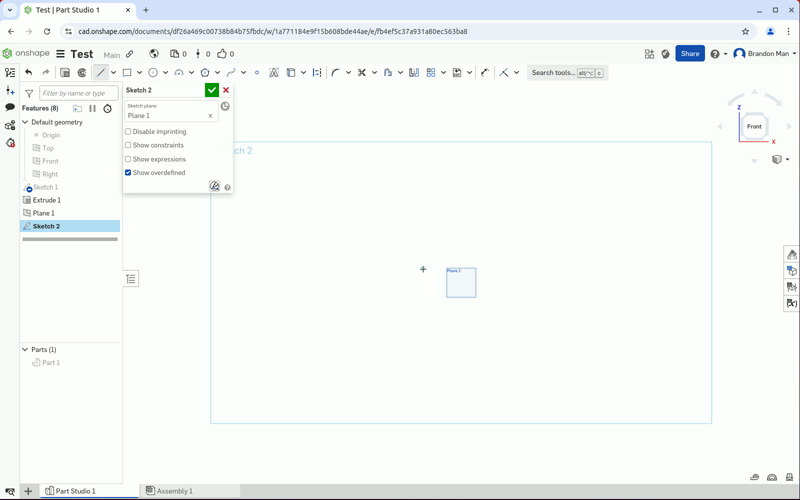
key_down(shift)
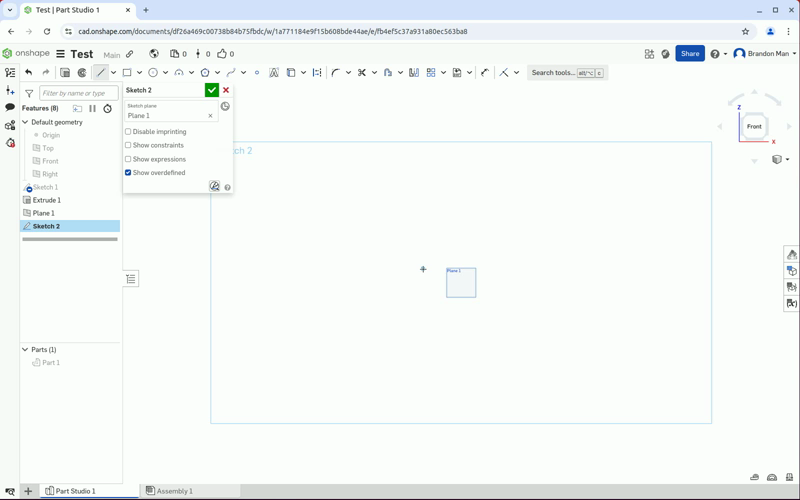
mouse_move(499, 268)
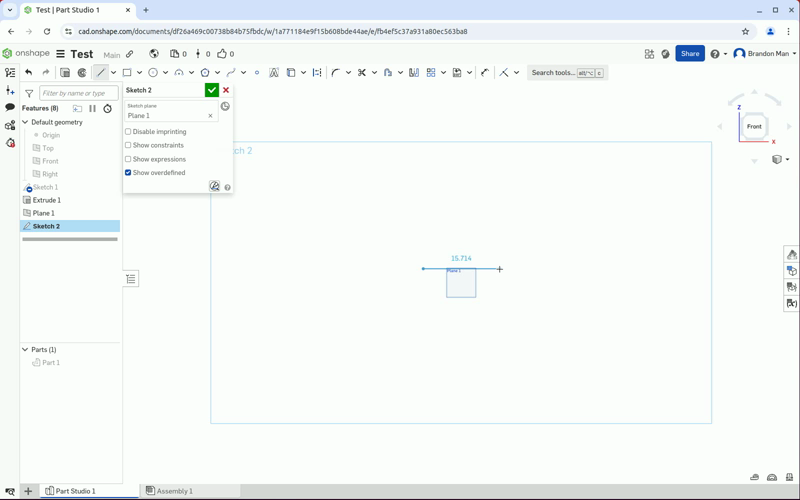
click(499, 268)
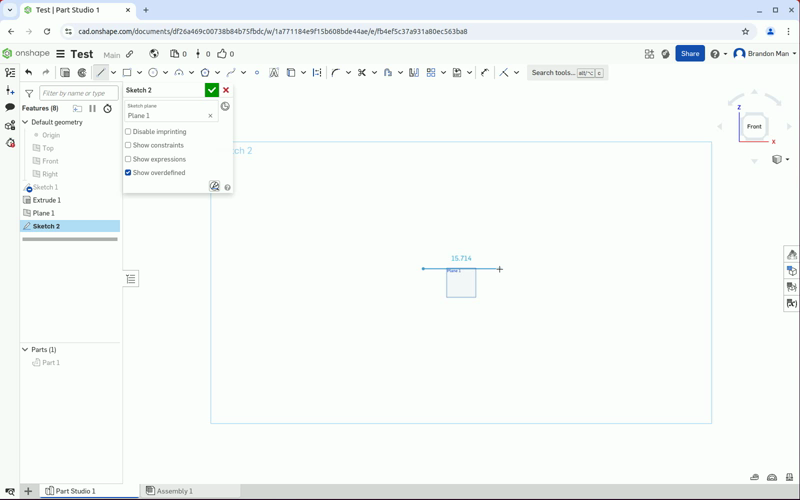
key_up(shift)
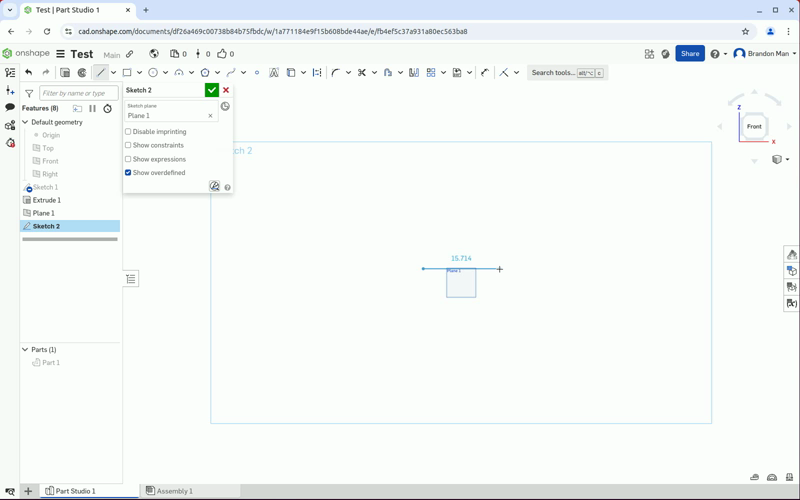
key_down(shift)
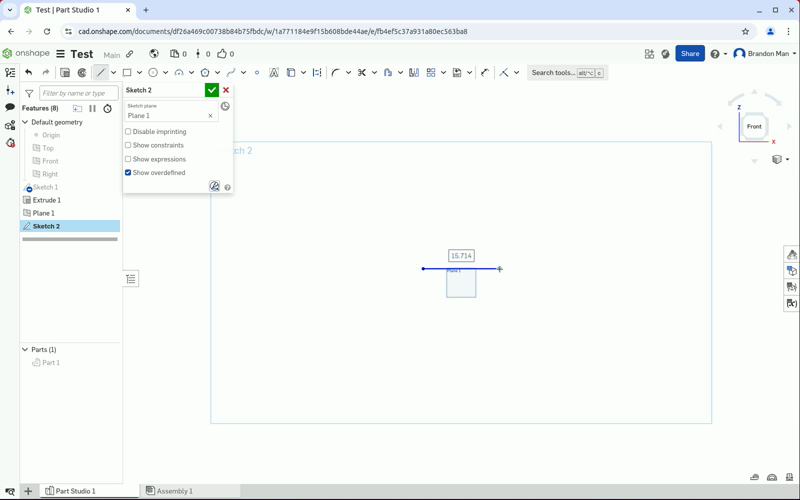
mouse_move(529, 268)
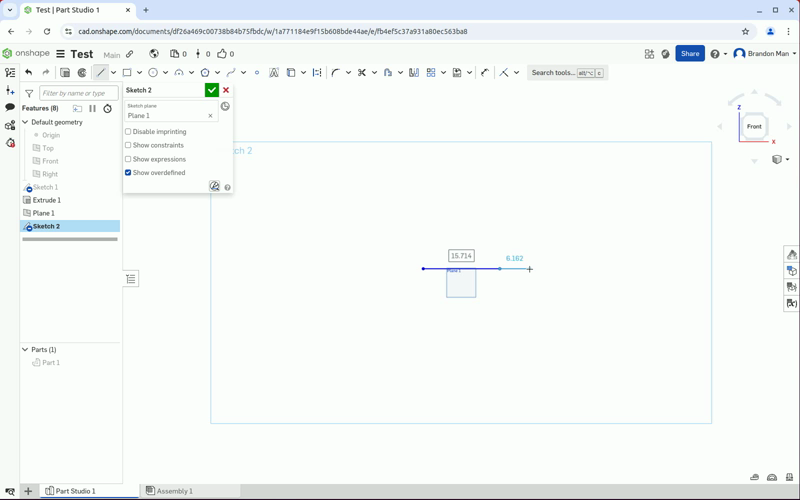
mouse_move(499, 243)
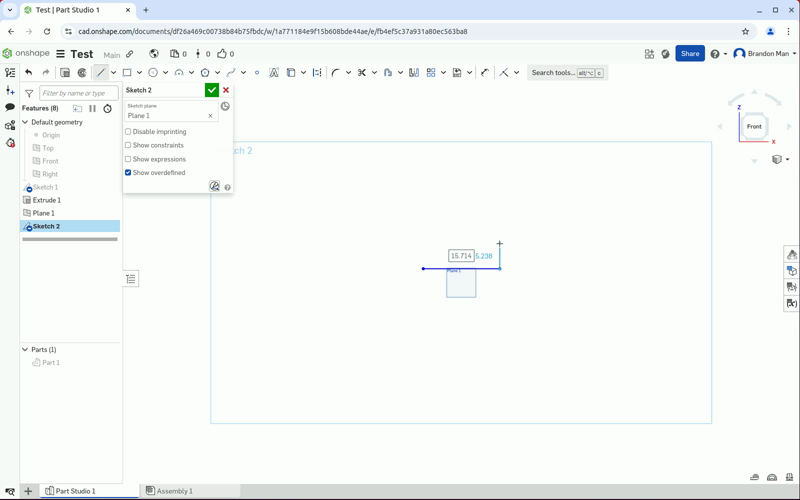
click(499, 243)
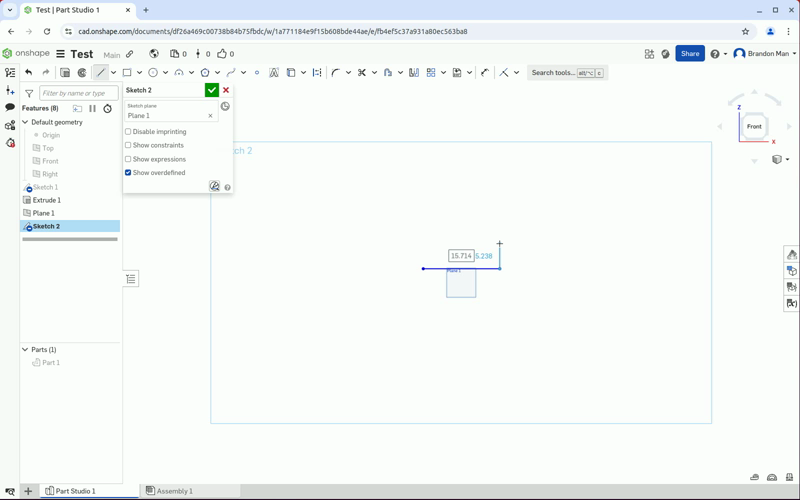
key_up(shift)
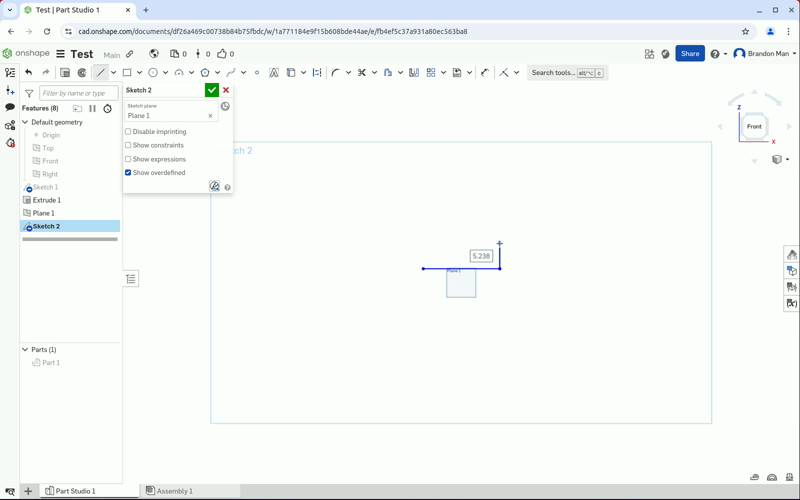
key_down(shift)
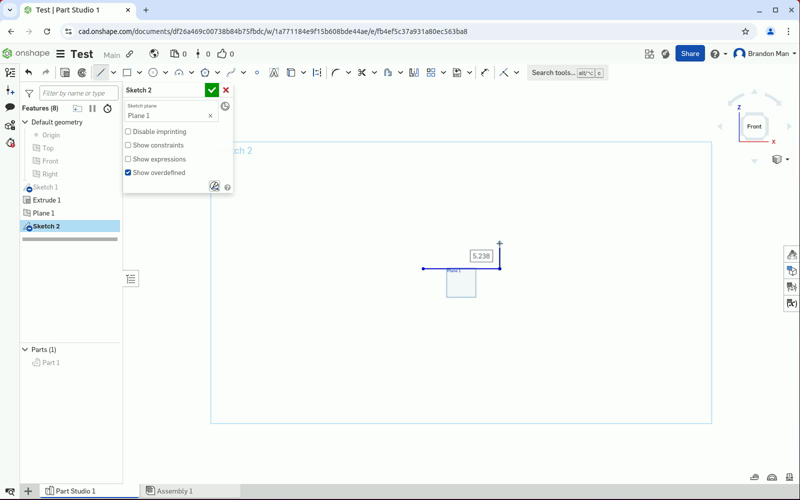
mouse_move(423, 243)
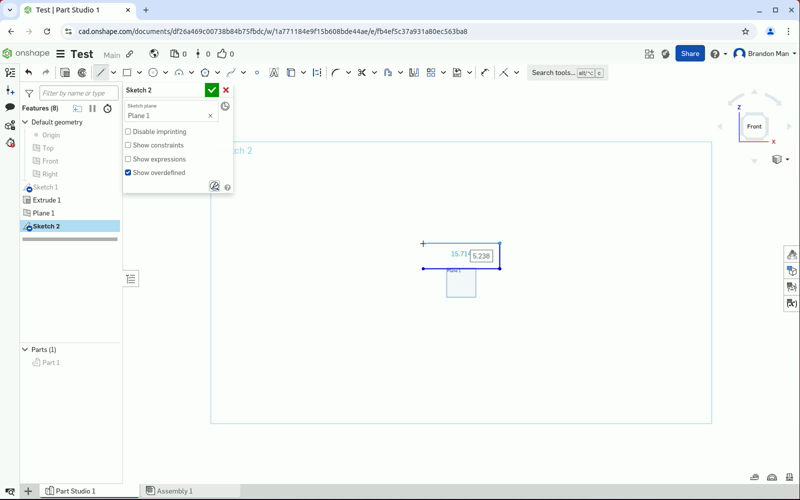
click(423, 243)
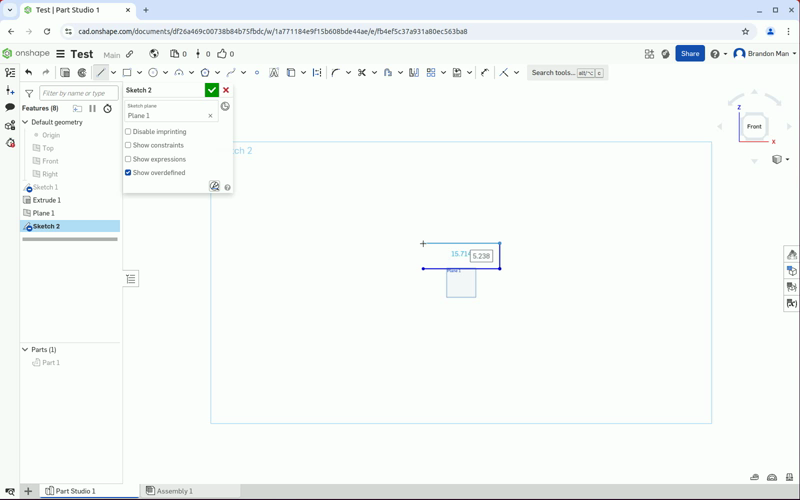
key_up(shift)
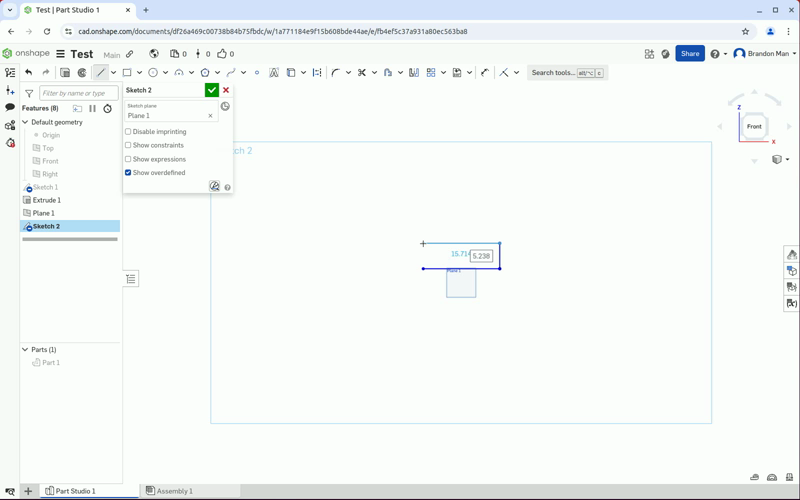
mouse_move(453, 243)
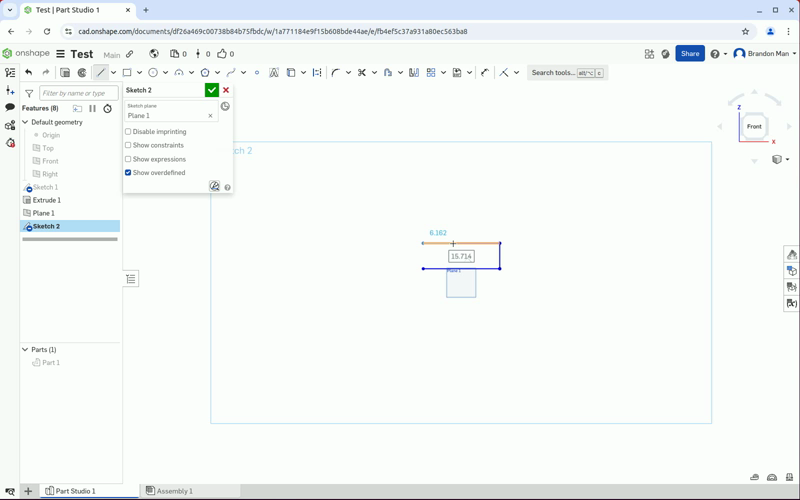
key_down(shift)
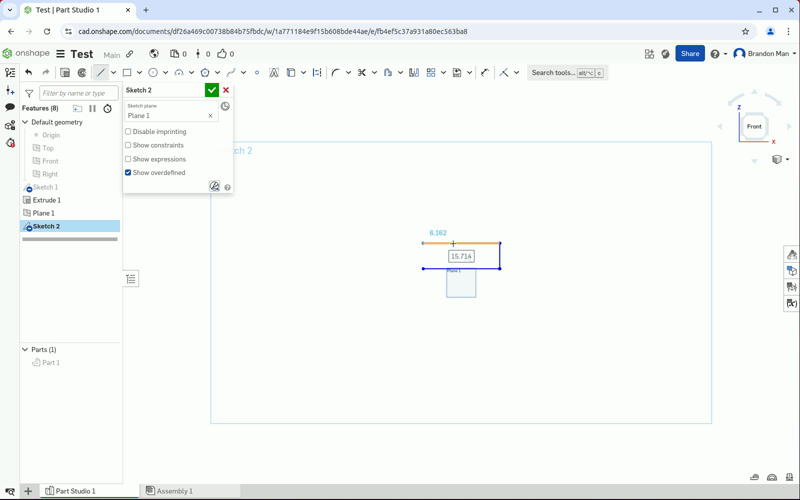
mouse_move(423, 268)
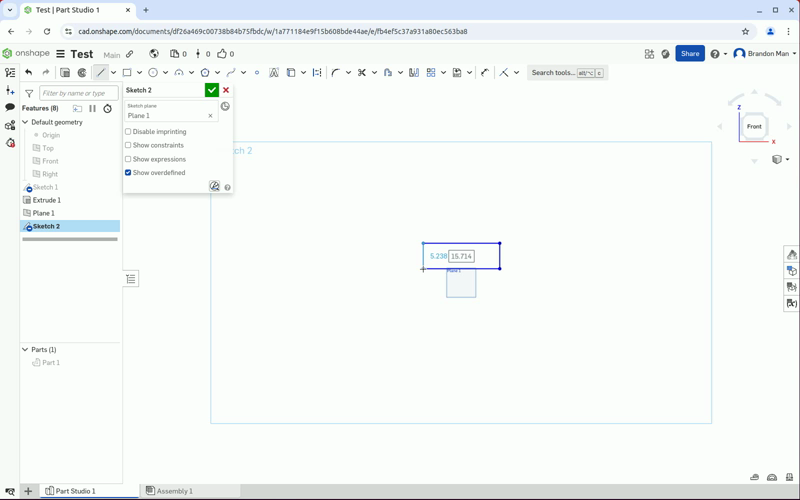
key_up(shift)
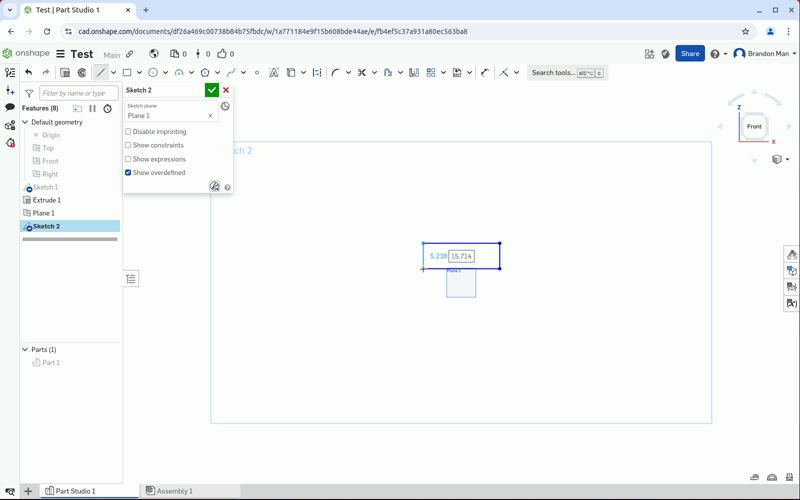
click(423, 268)
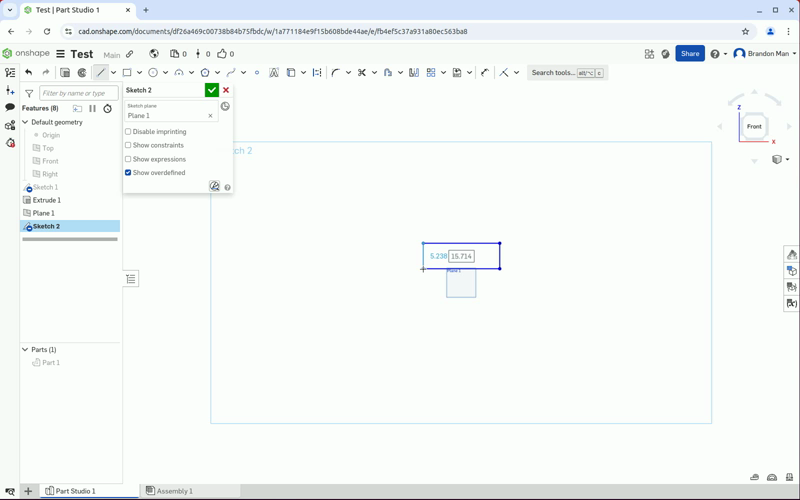
key(esc)
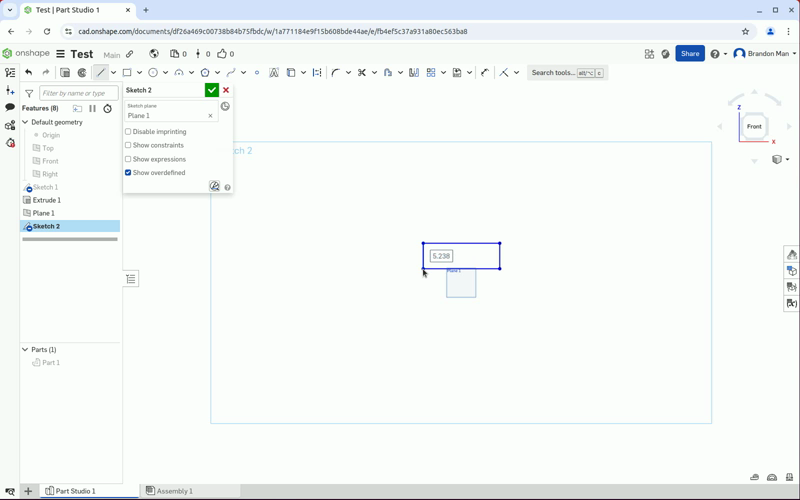
mouse_move(453, 248)
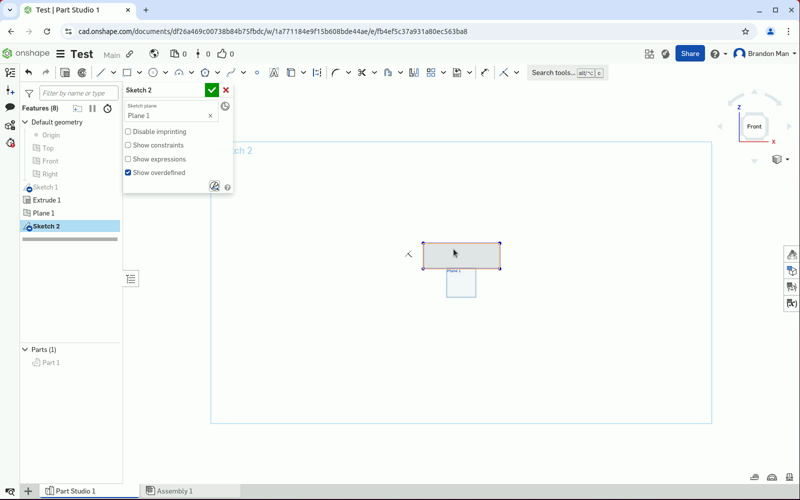
click(453, 248)
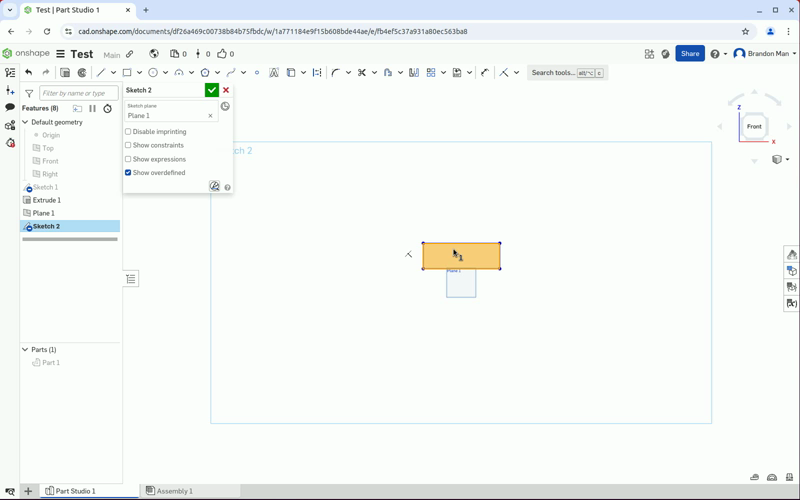
mouse_move(73, 352)
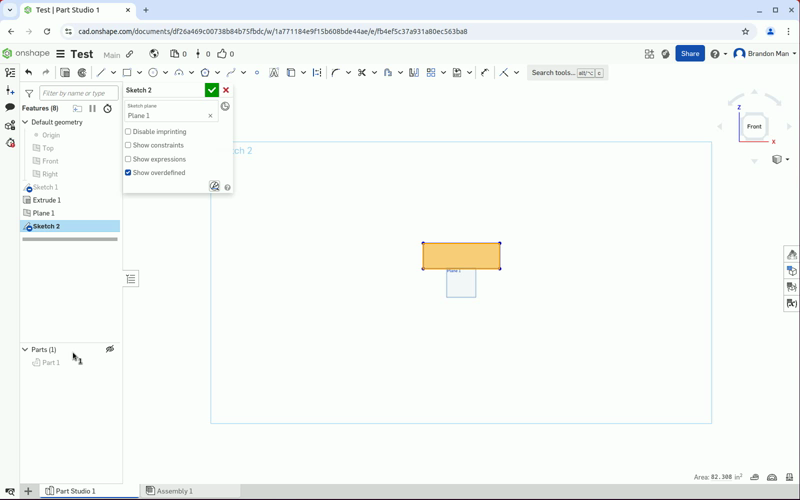
key(shift+y)
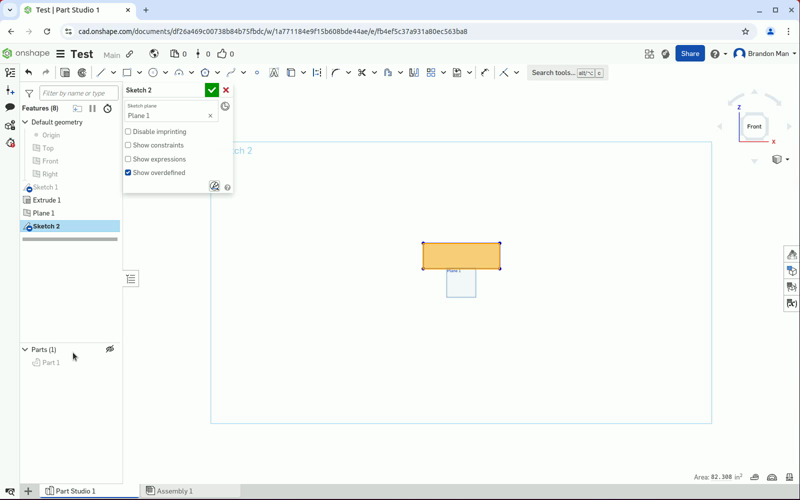
key(shift+e)
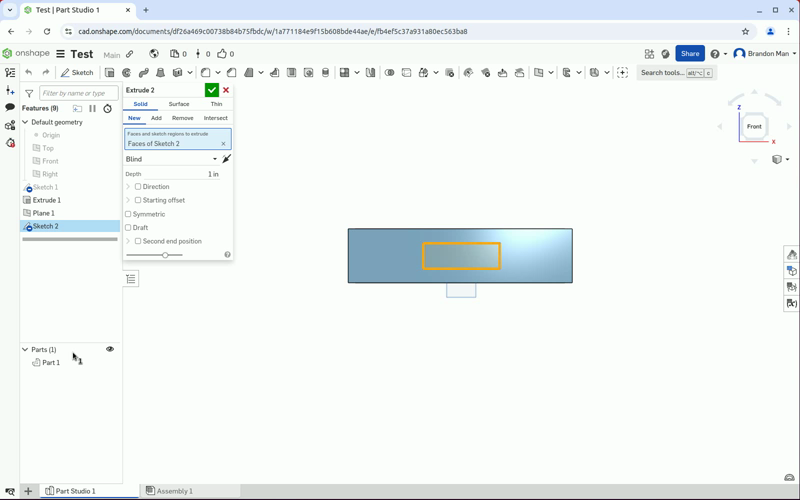
mouse_move(143, 106)
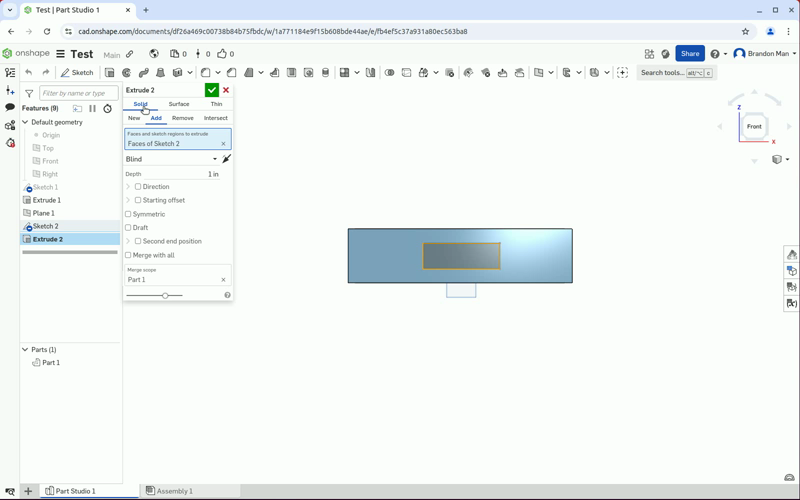
click(143, 106)
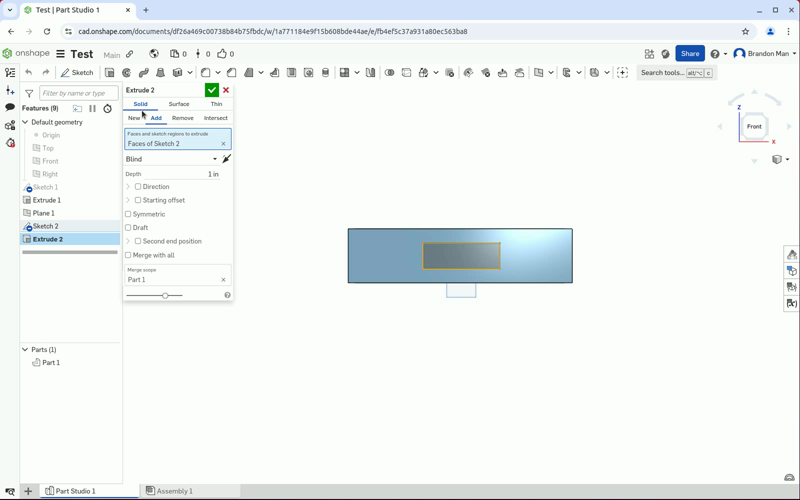
mouse_move(137, 120)
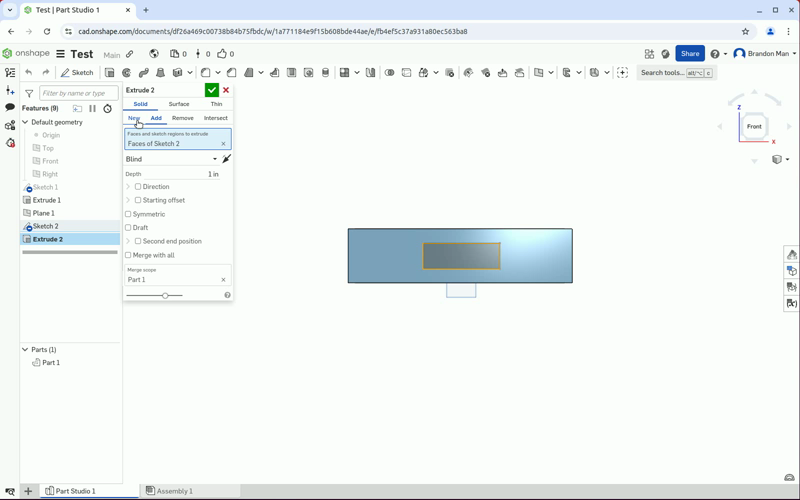
click(137, 120)
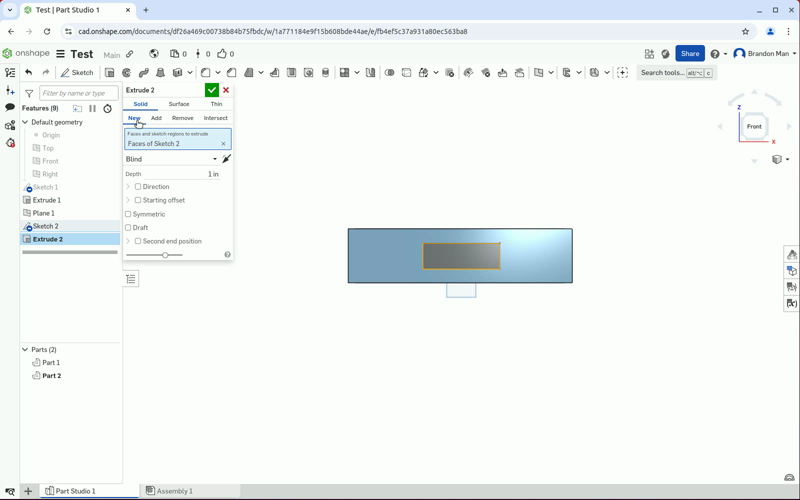
key(tab, 4)
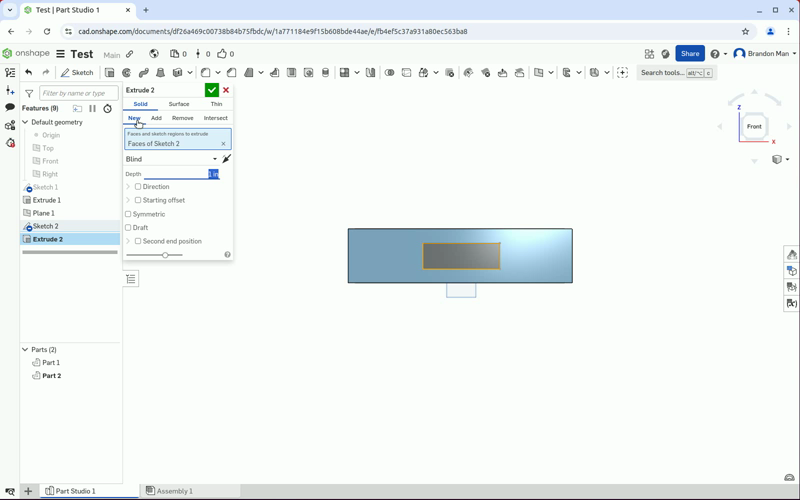
text(-4.574)
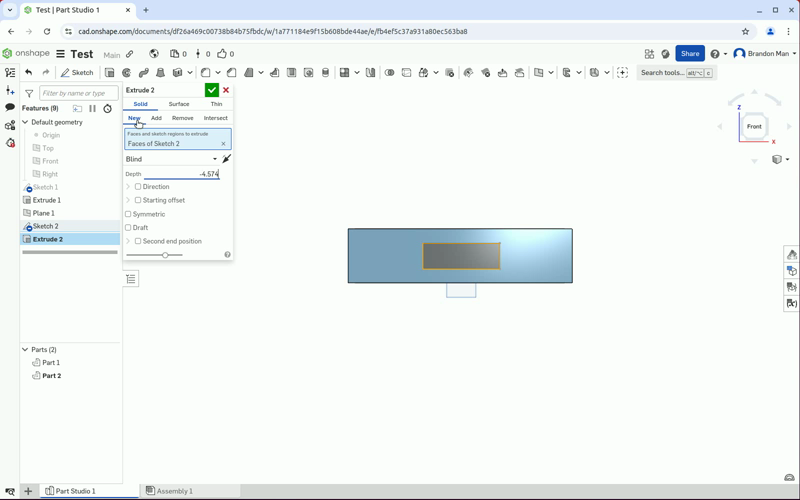
key(enter)
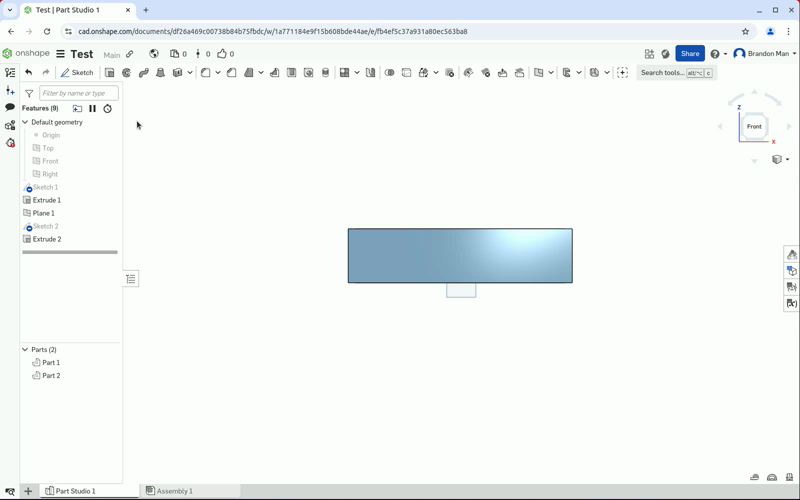
key(shift+h)
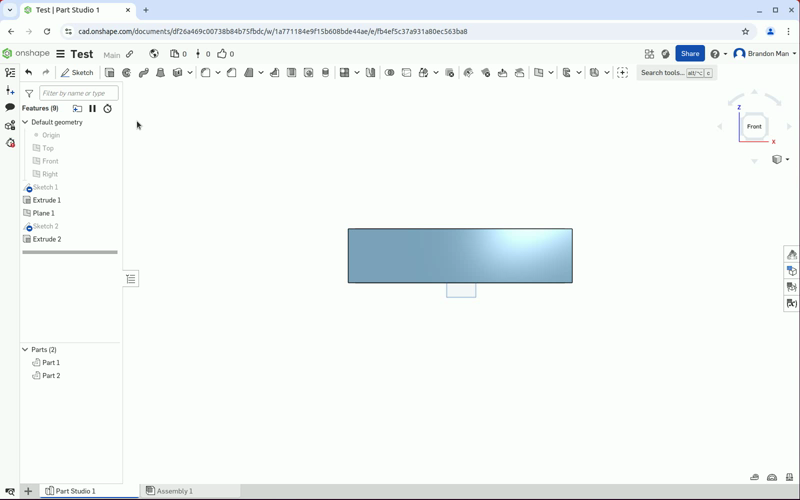
key(shift+h)
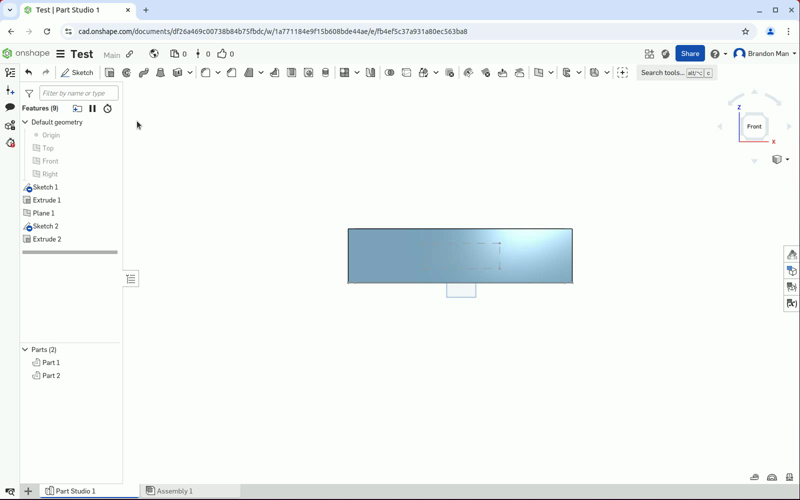
key(shift+7)
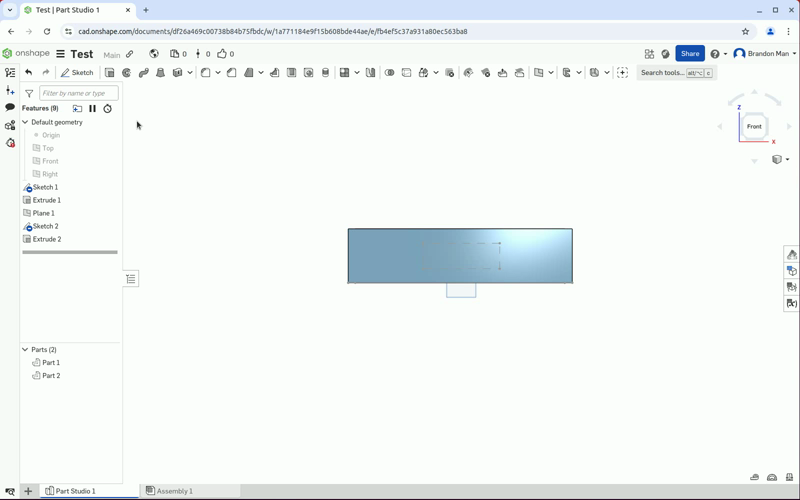
key(left, 2)
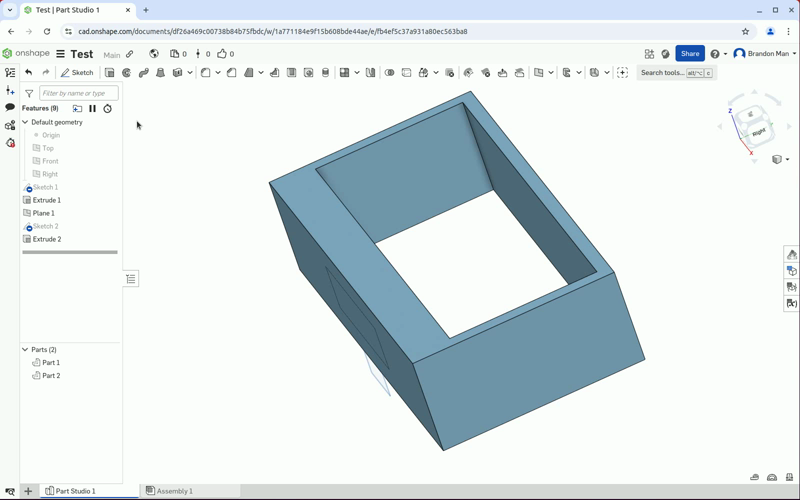
key(down, 2)
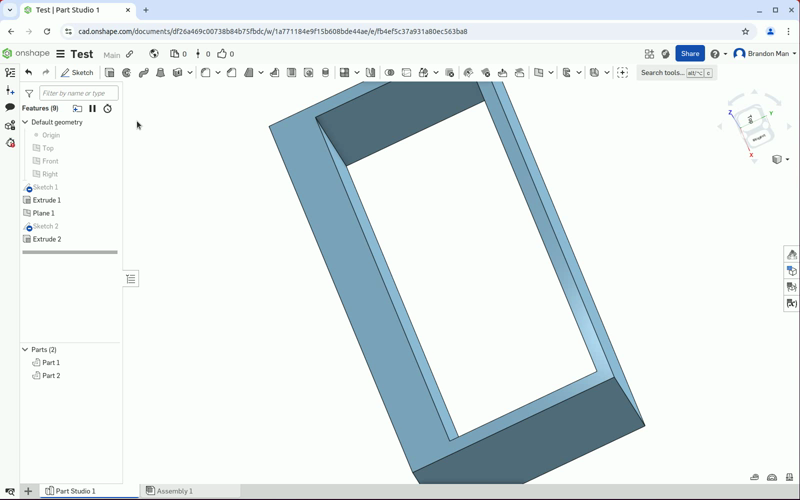
key(up, 2)
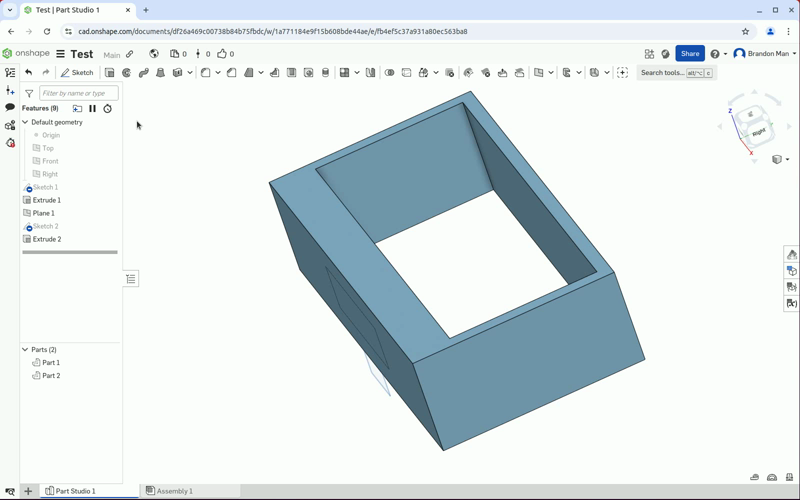
key(right, 2)
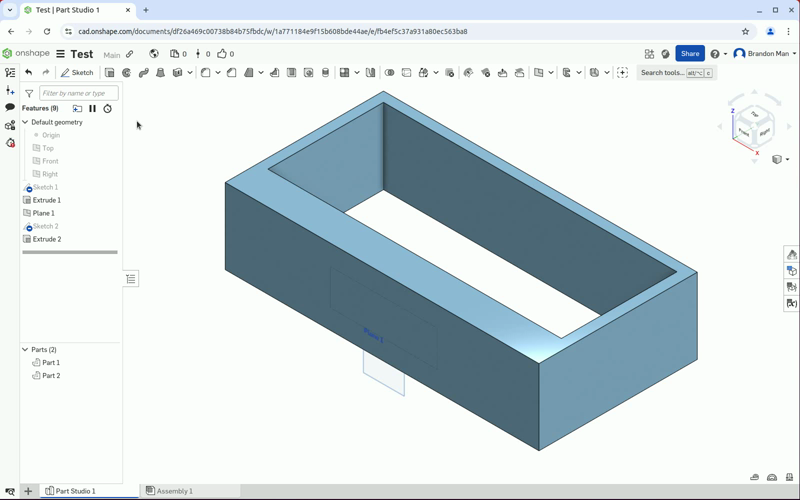
mouse_move(73, 189)
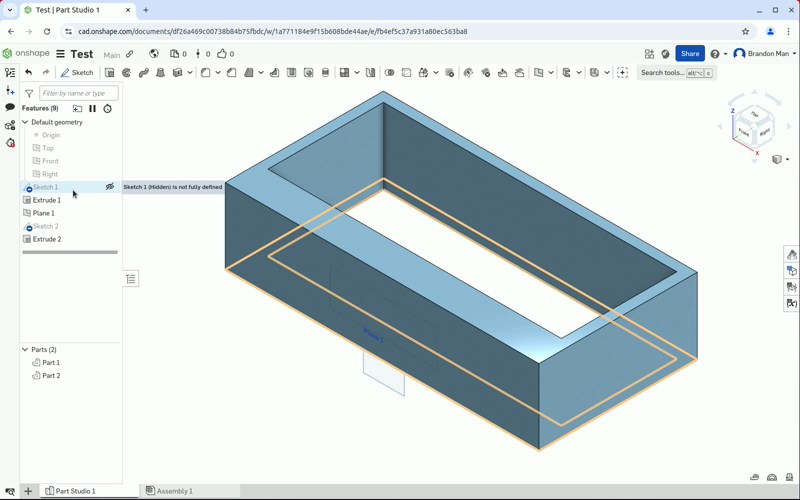
click(73, 189)